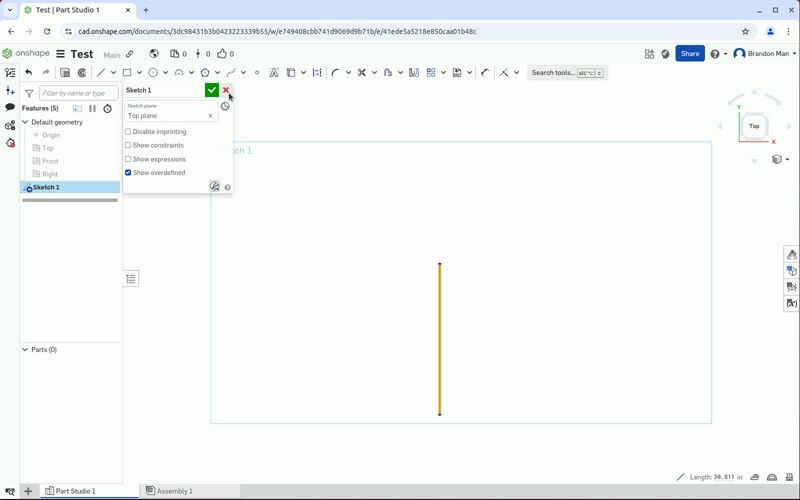
key(shift+h)
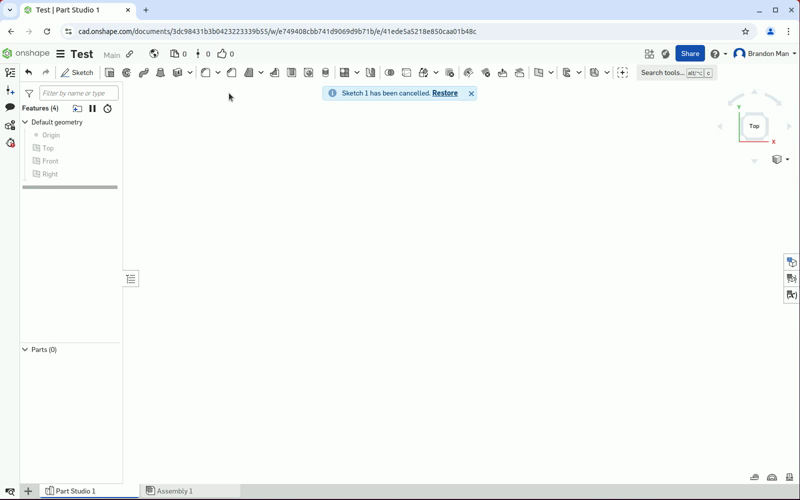
mouse_move(73, 352)
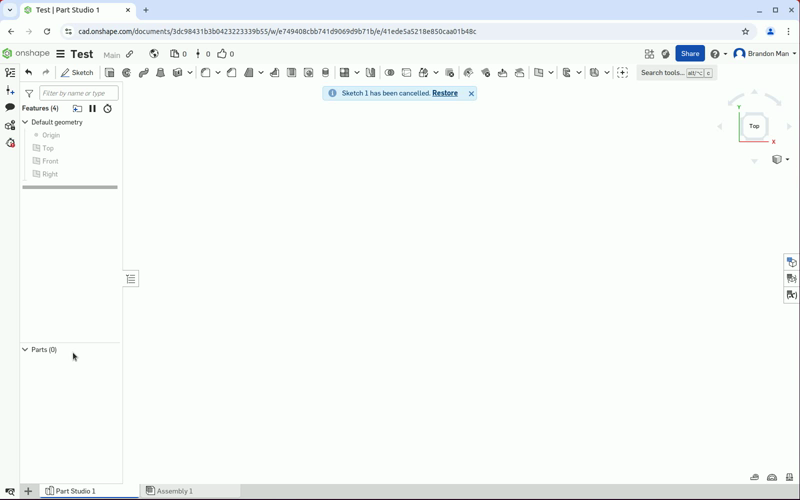
key(y)
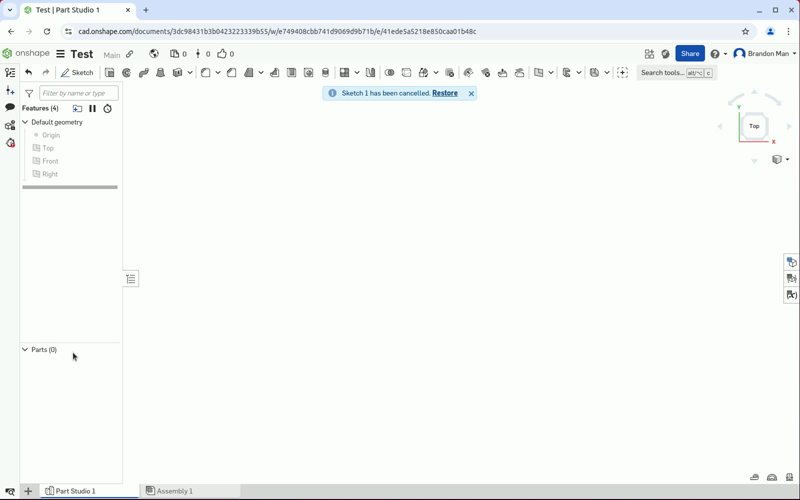
key(shift+p)
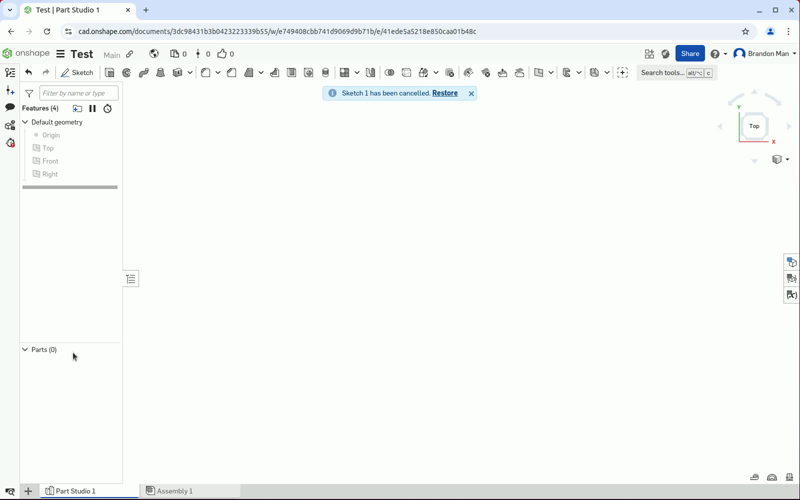
key(space)
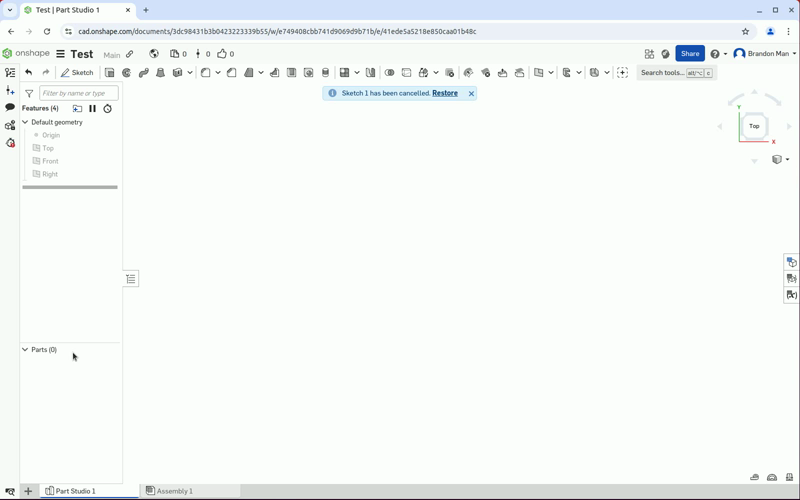
key_down(shift)
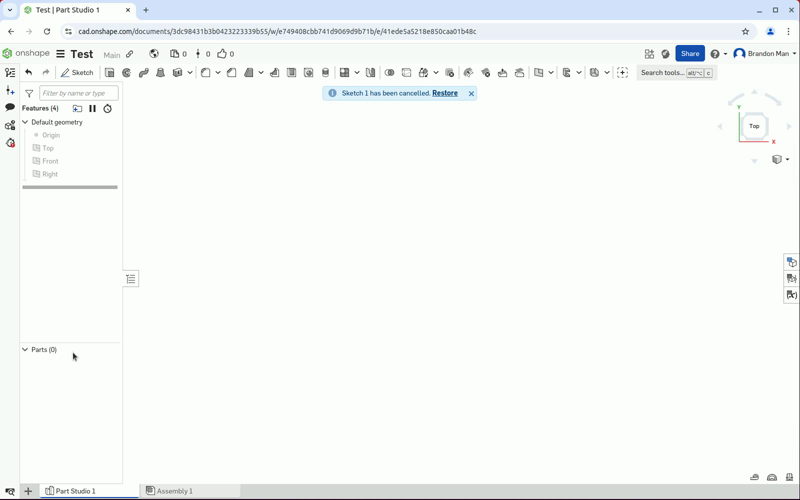
key(up)
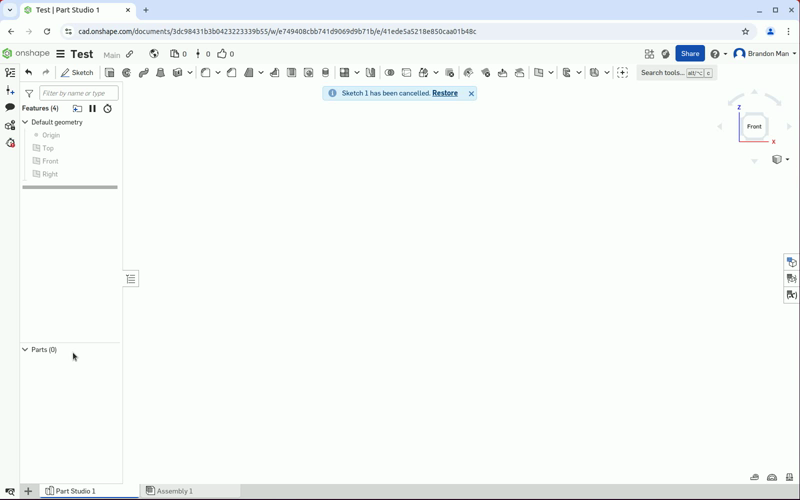
key_up(shift)
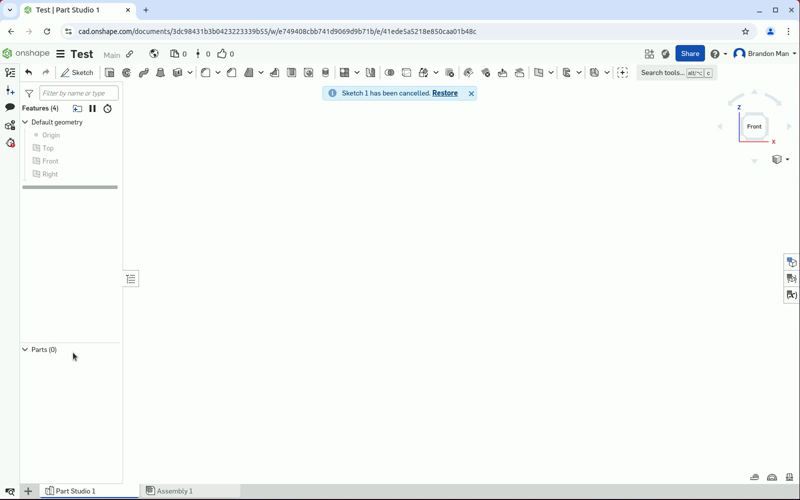
mouse_move(73, 352)
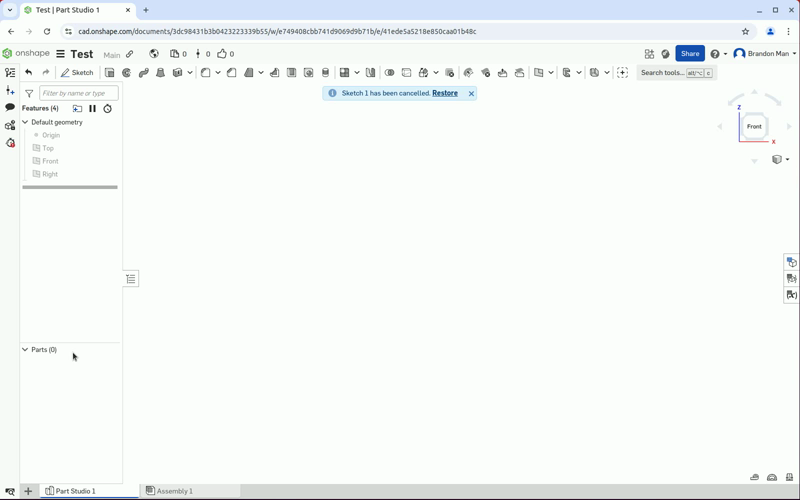
key(shift+y)
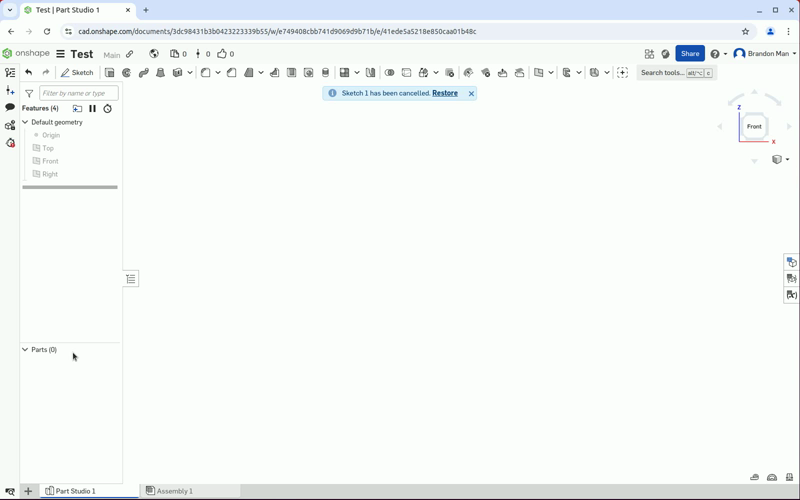
key(shift+s)
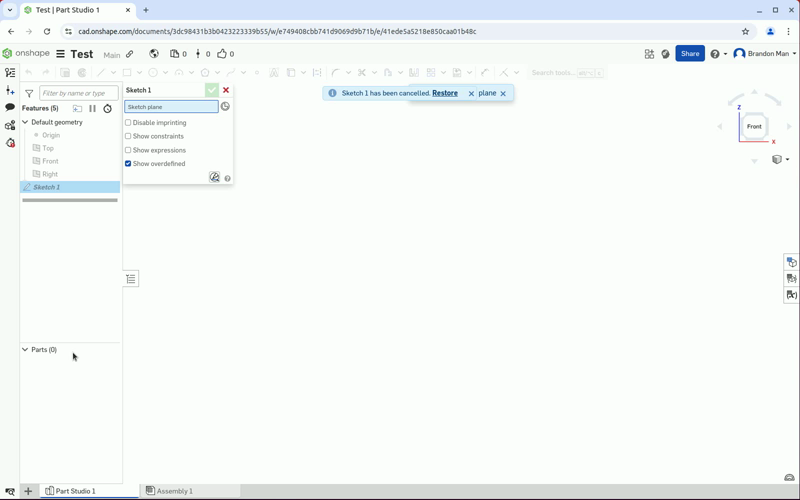
mouse_move(73, 163)
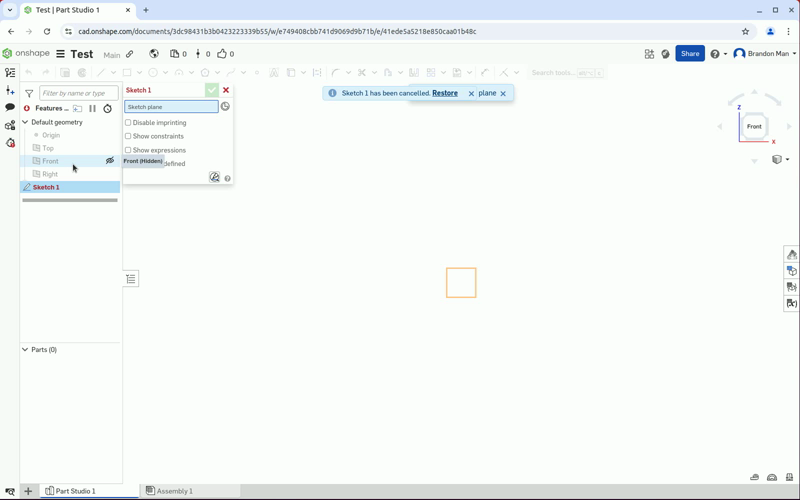
click(73, 163)
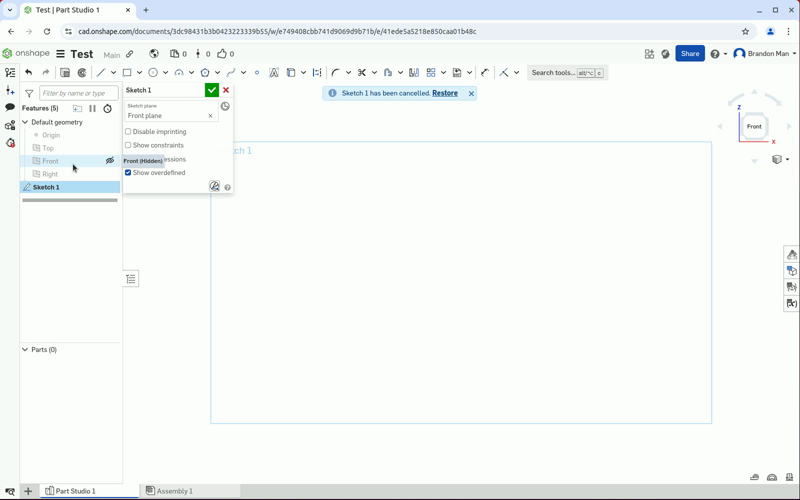
mouse_move(73, 352)
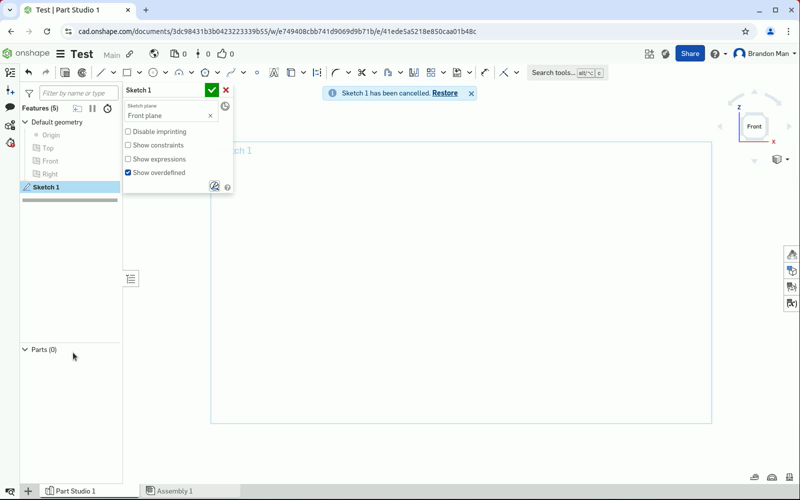
key(y)
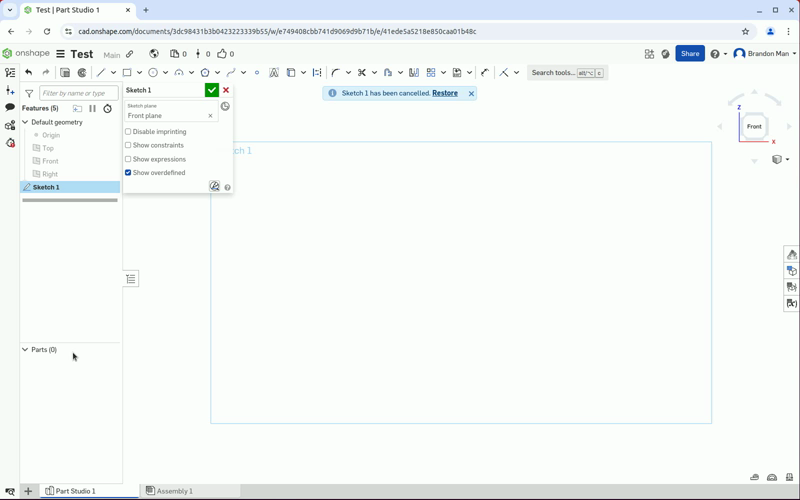
key(l)
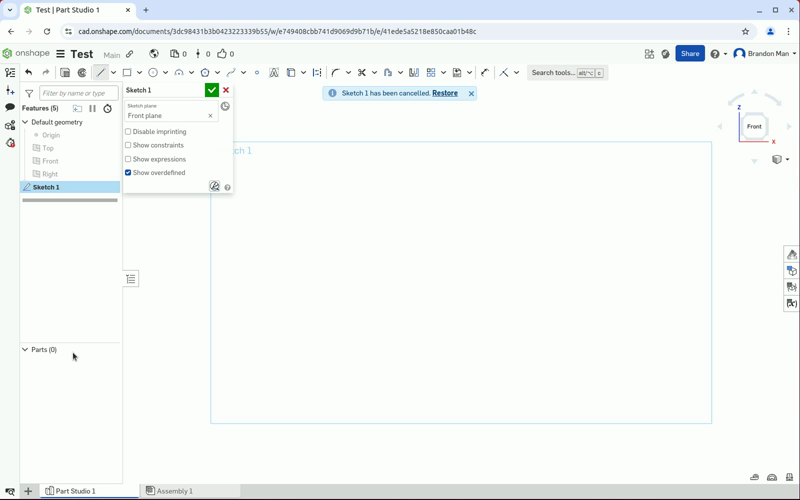
key_down(shift)
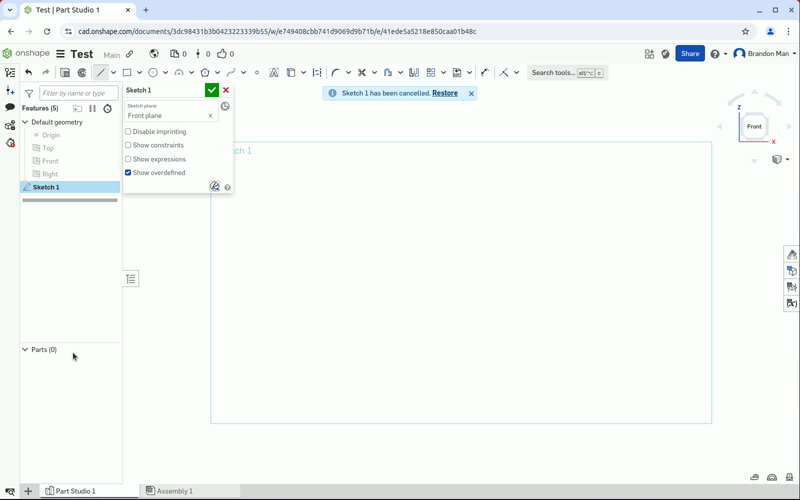
mouse_move(348, 351)
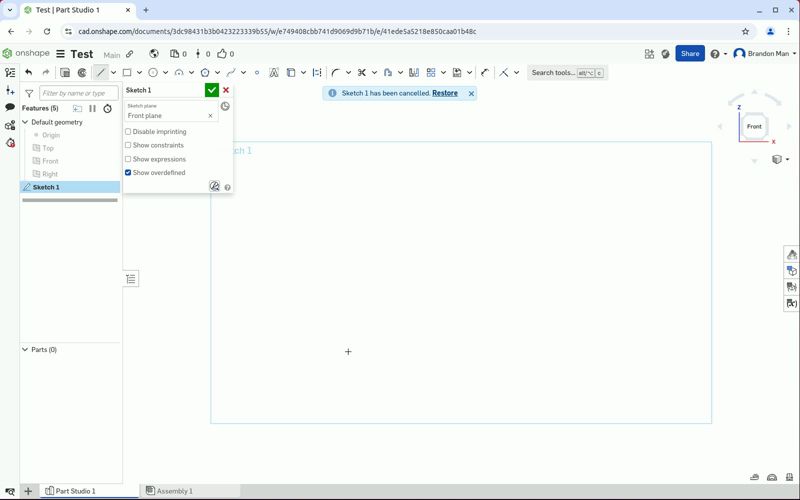
click(348, 351)
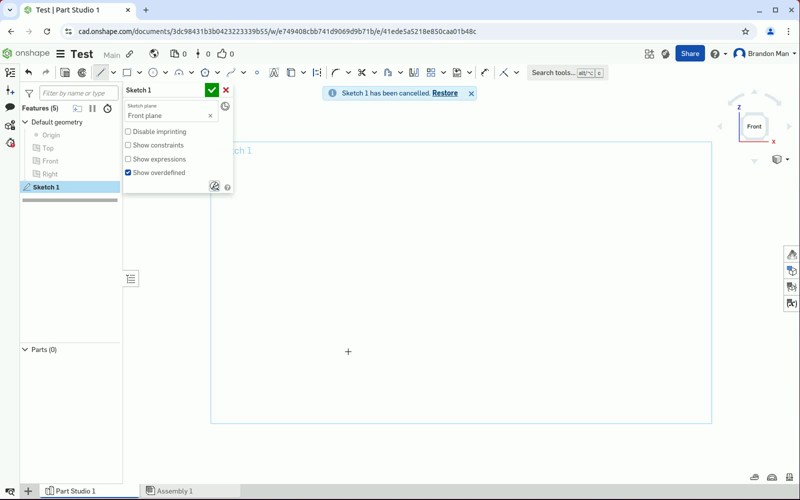
key_up(shift)
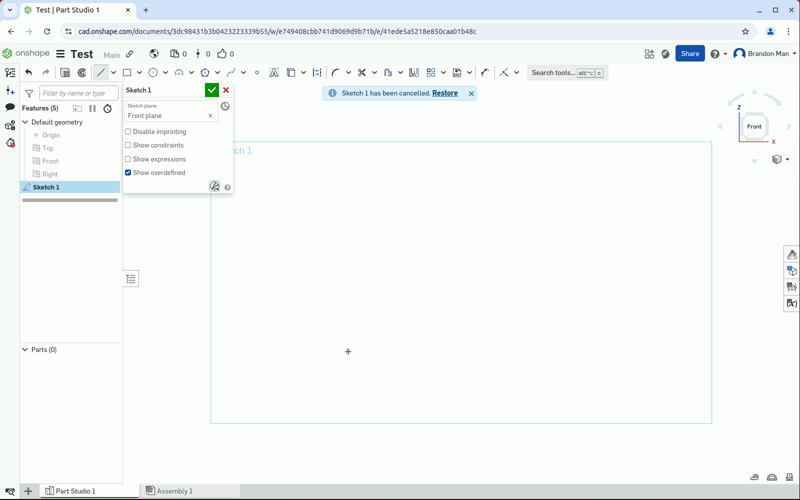
key_down(shift)
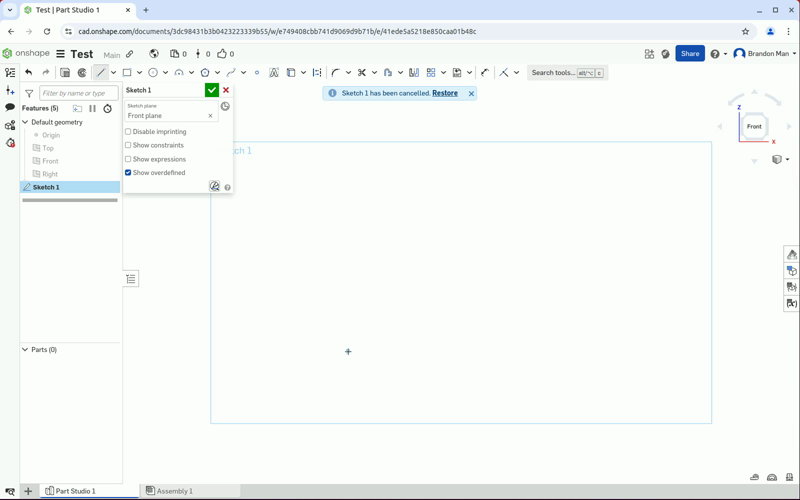
mouse_move(572, 351)
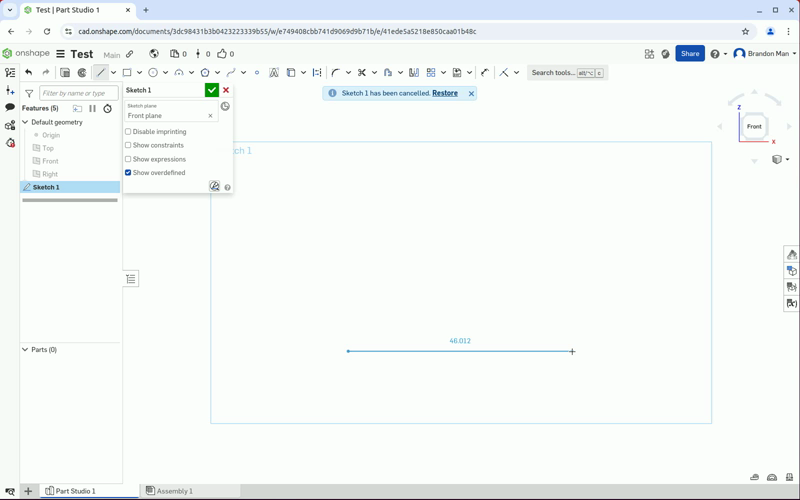
click(572, 351)
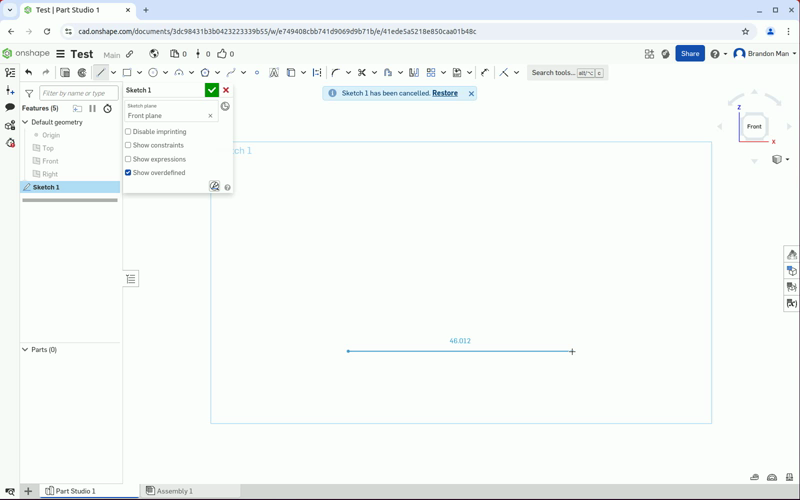
key_up(shift)
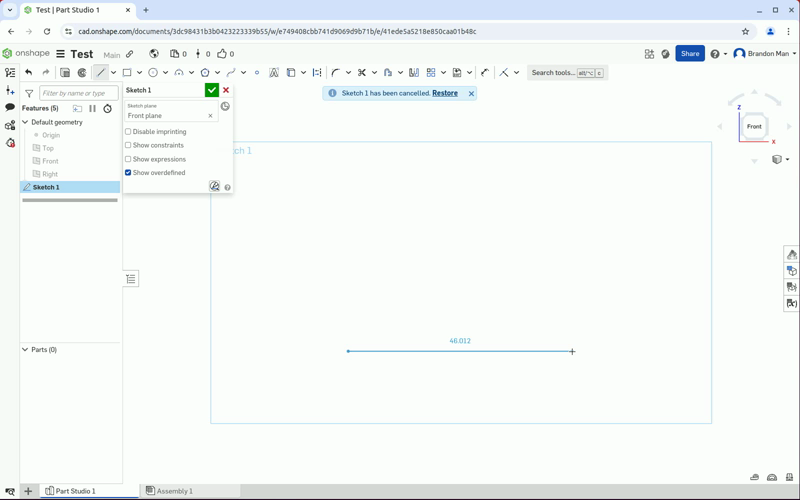
key_down(shift)
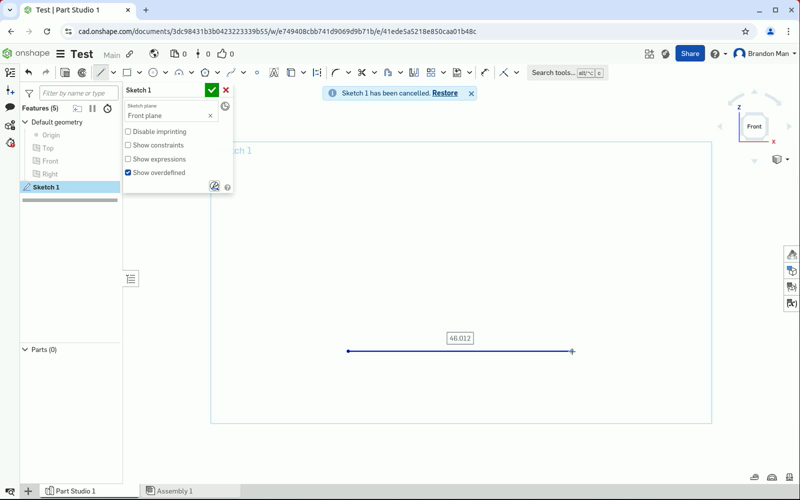
mouse_move(572, 216)
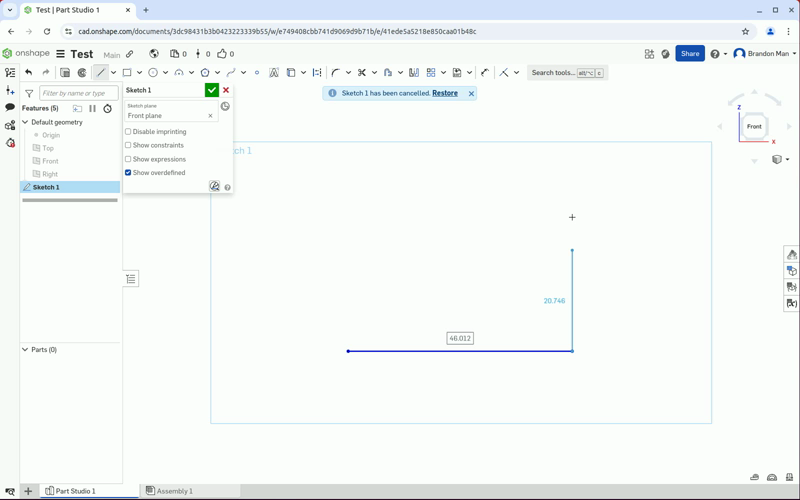
click(572, 216)
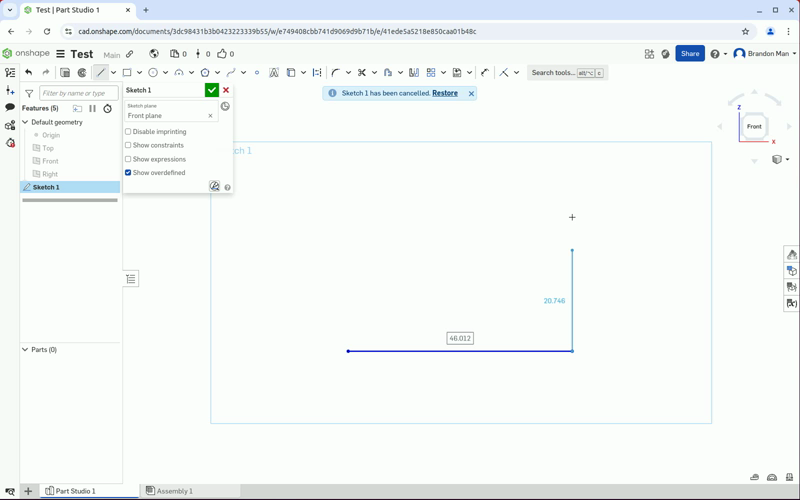
key_up(shift)
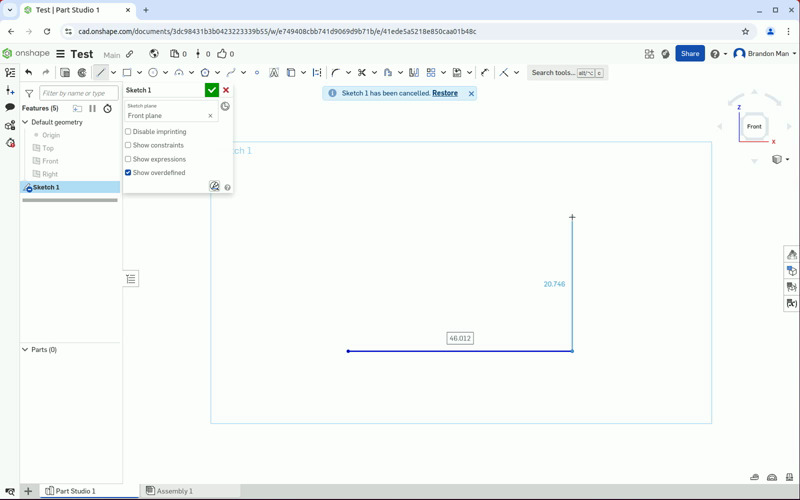
key_down(shift)
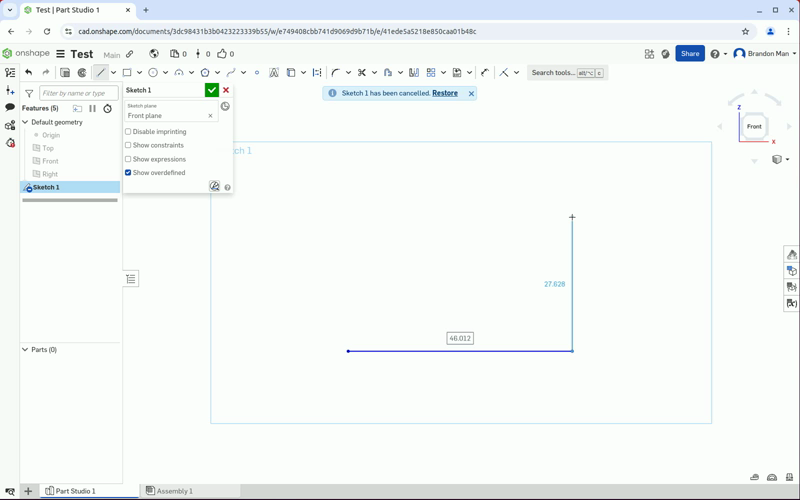
mouse_move(348, 216)
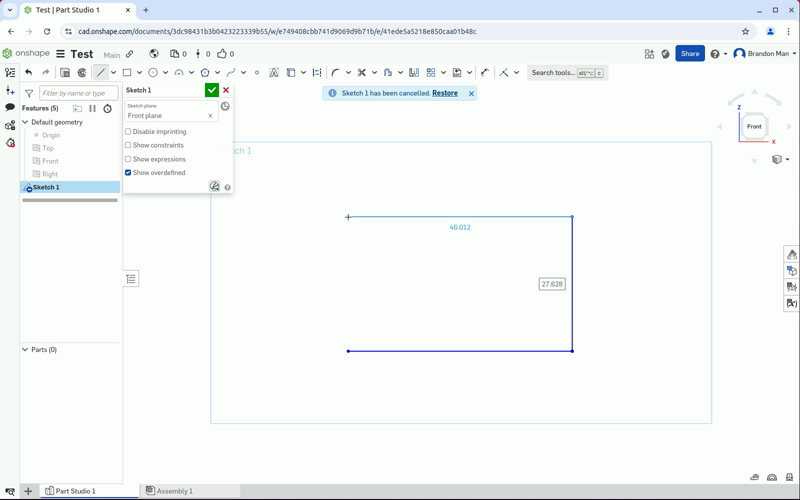
click(348, 216)
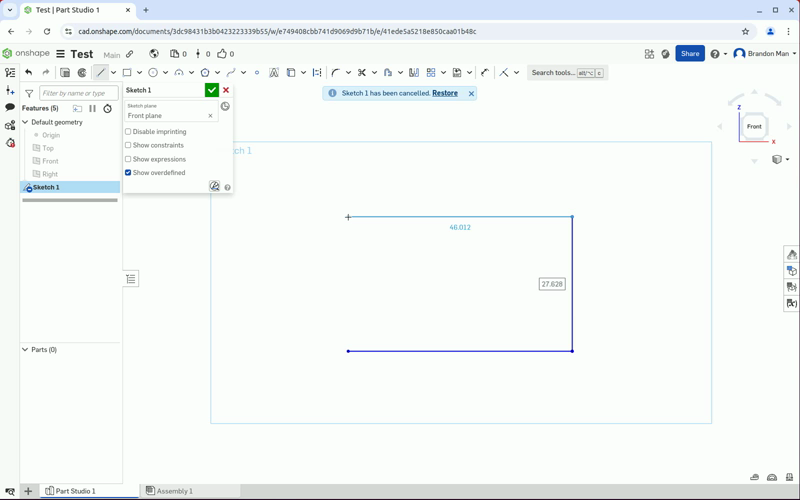
key_up(shift)
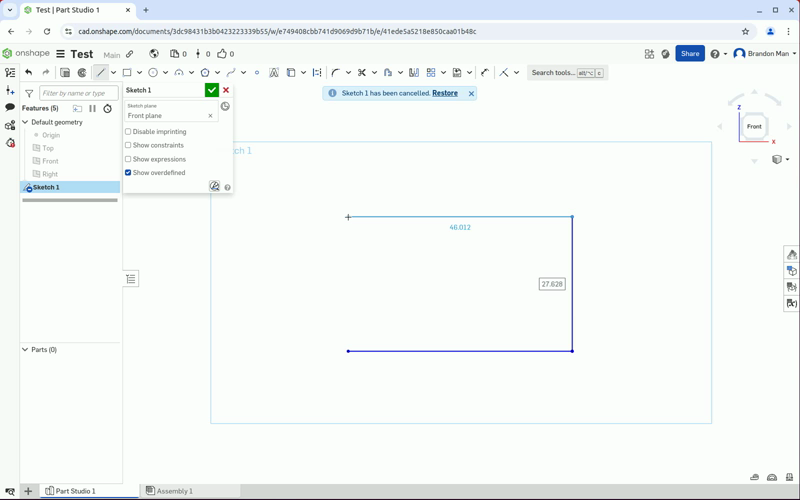
key_down(shift)
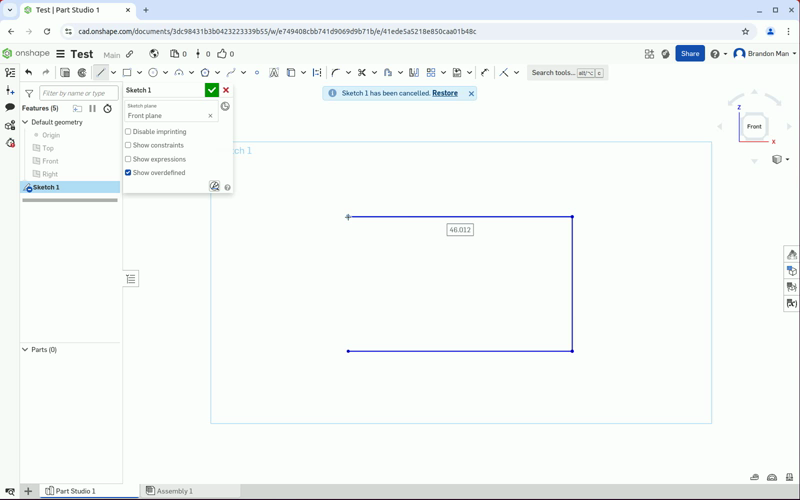
mouse_move(348, 351)
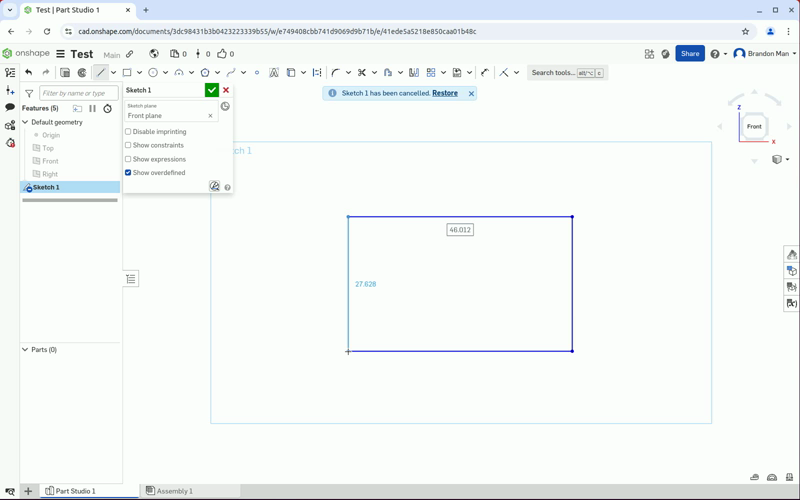
key_up(shift)
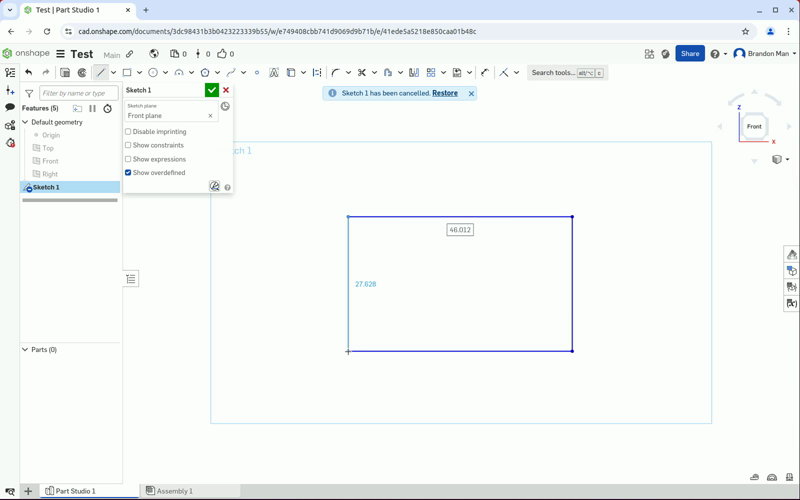
click(348, 351)
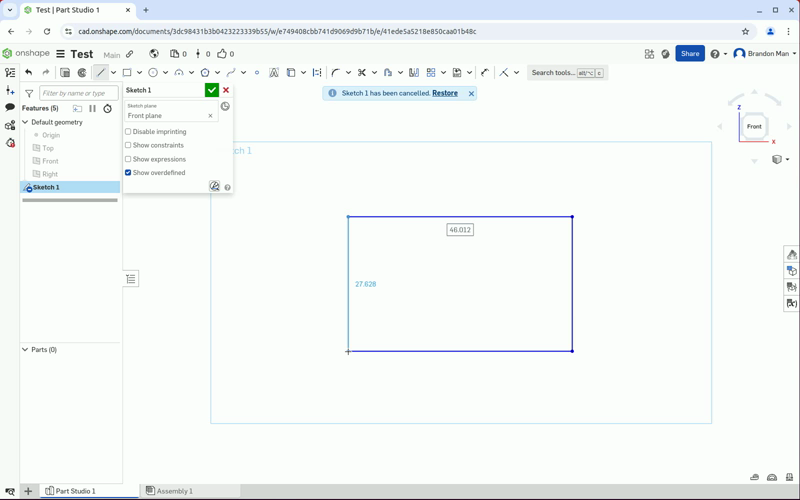
key(esc)
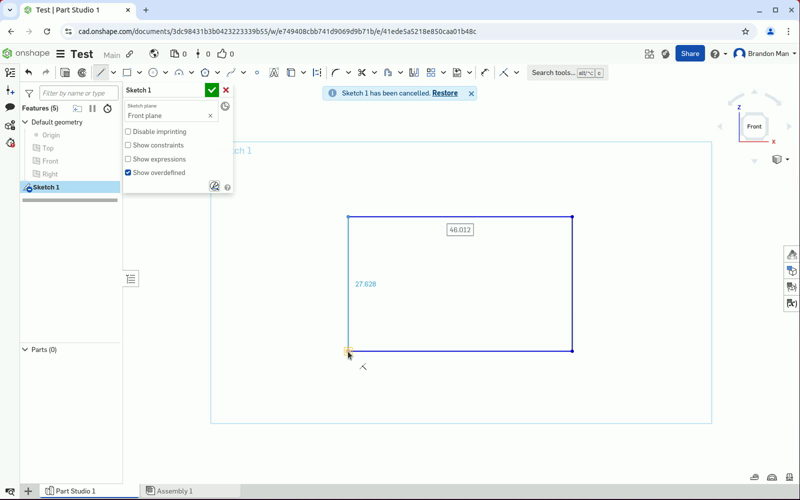
mouse_move(387, 280)
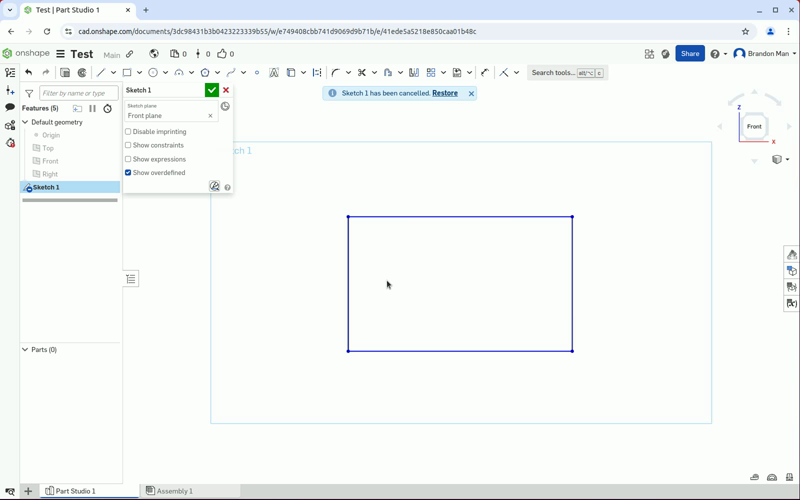
click(387, 280)
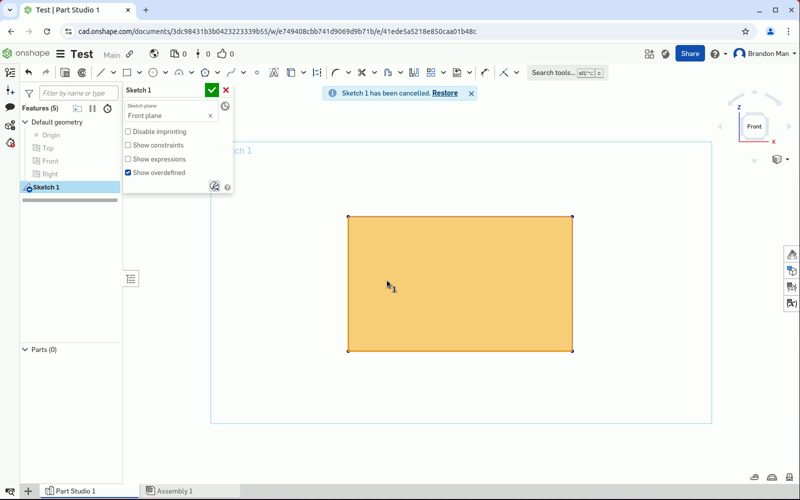
mouse_move(73, 352)
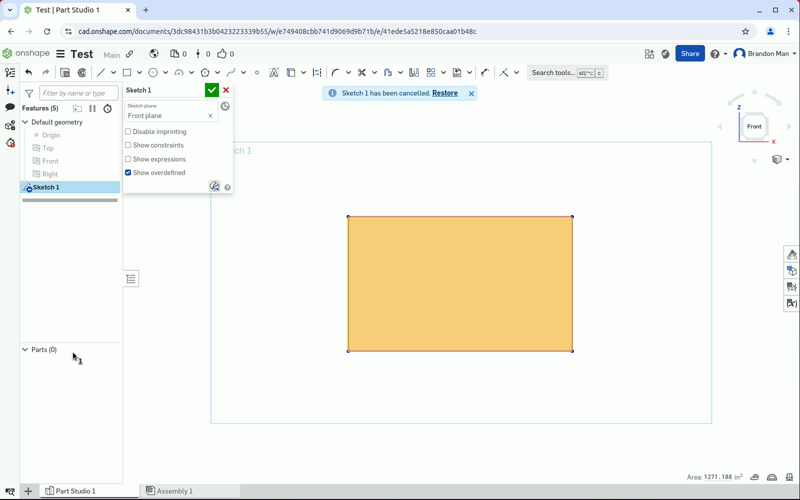
key(shift+y)
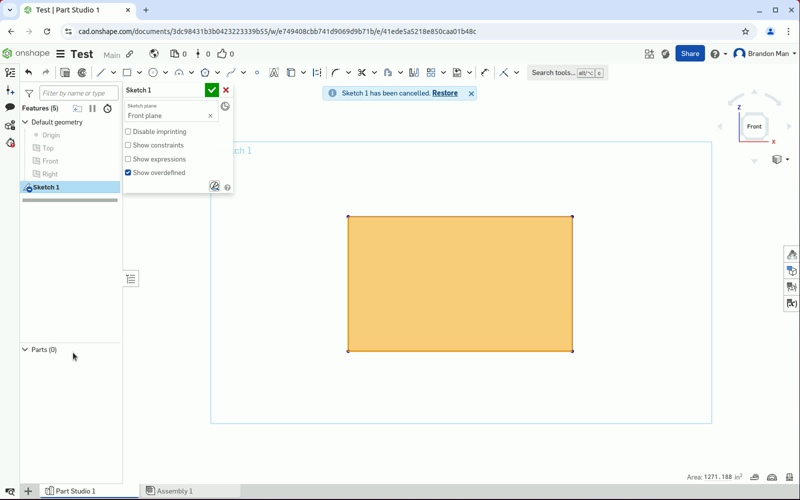
key(shift+e)
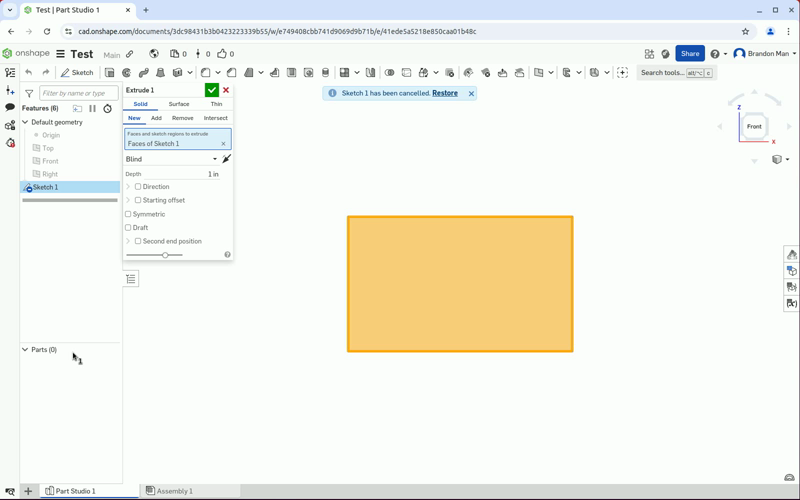
mouse_move(143, 106)
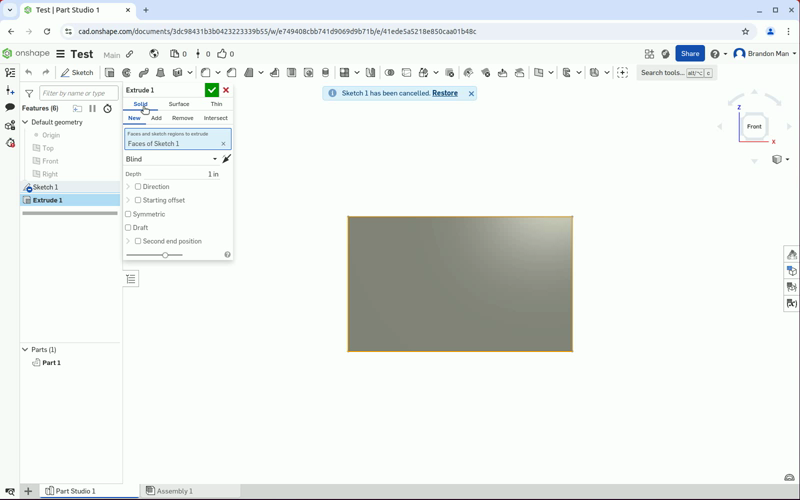
click(143, 106)
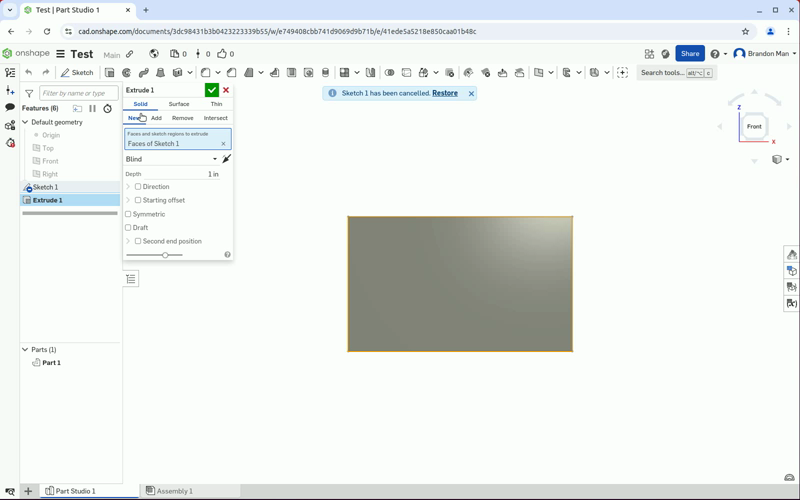
mouse_move(137, 120)
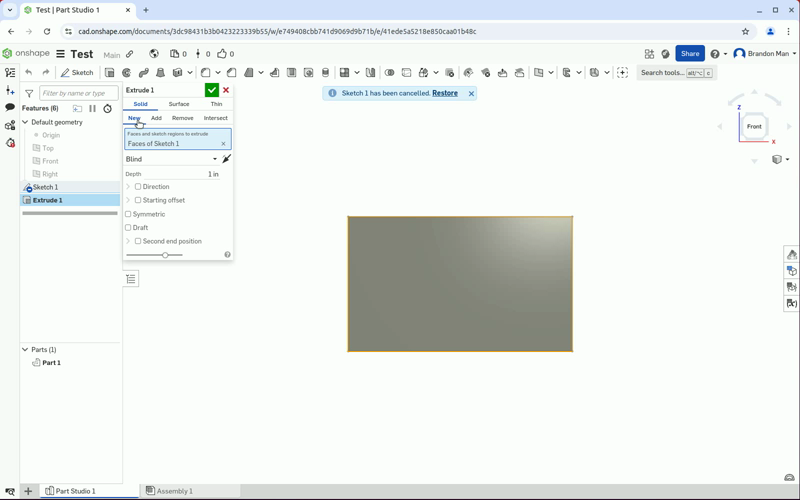
click(137, 120)
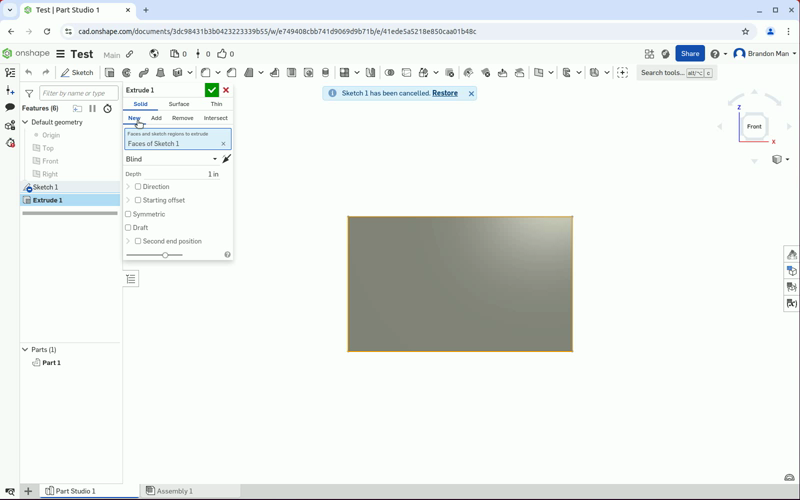
key(tab, 4)
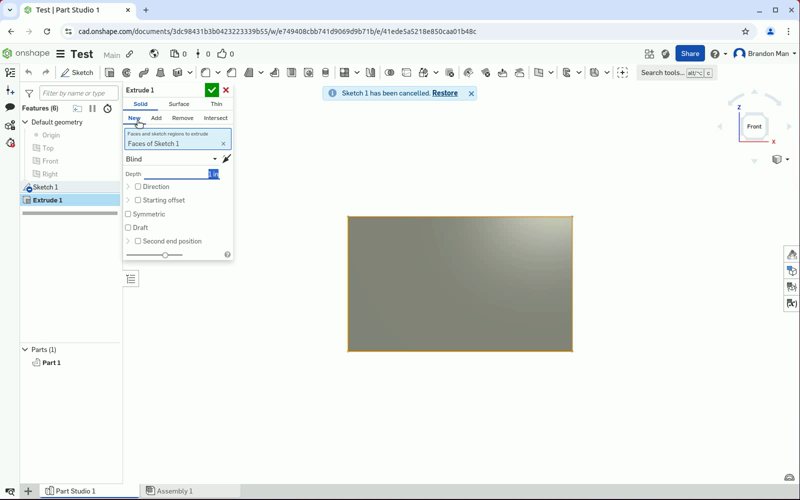
text(-1.204)
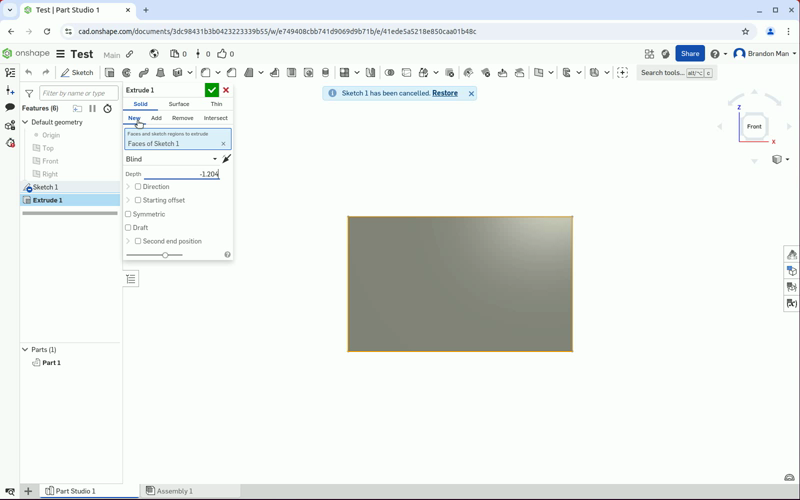
key(enter)
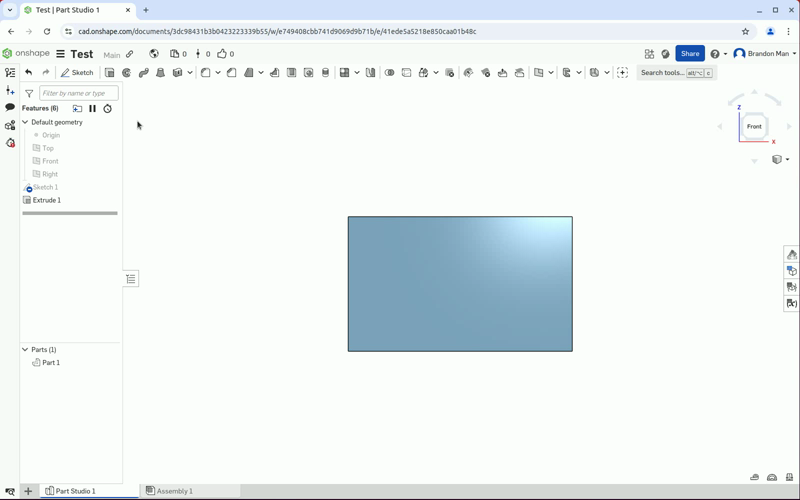
key(shift+h)
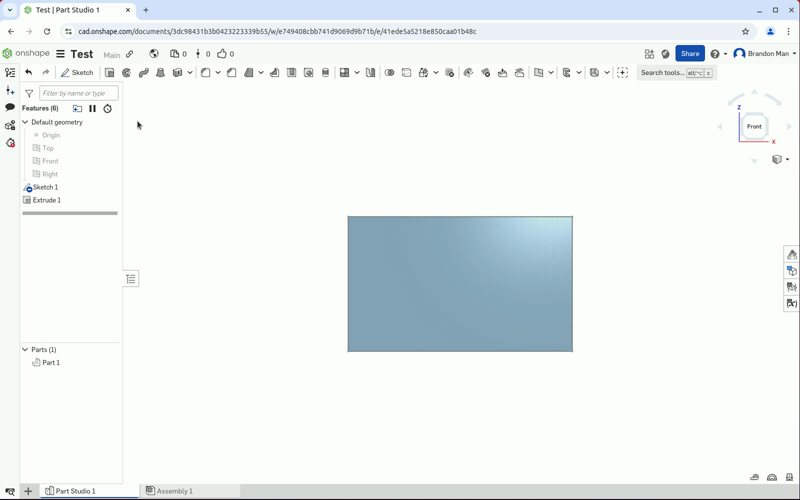
key(shift+h)
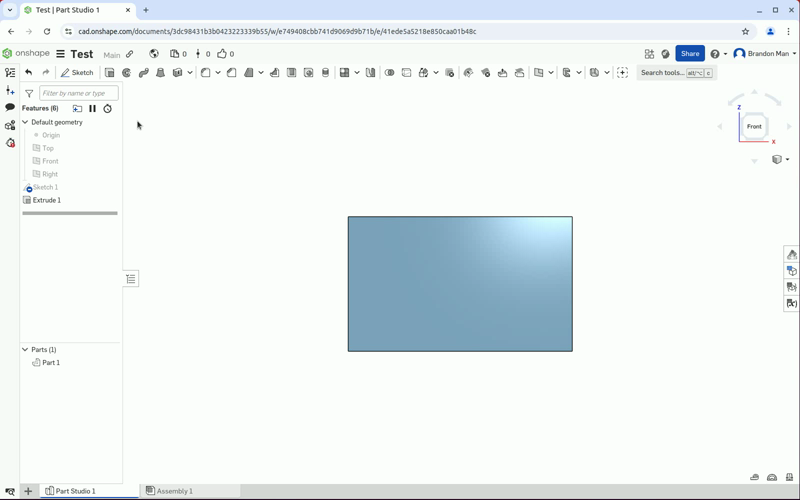
mouse_move(73, 189)
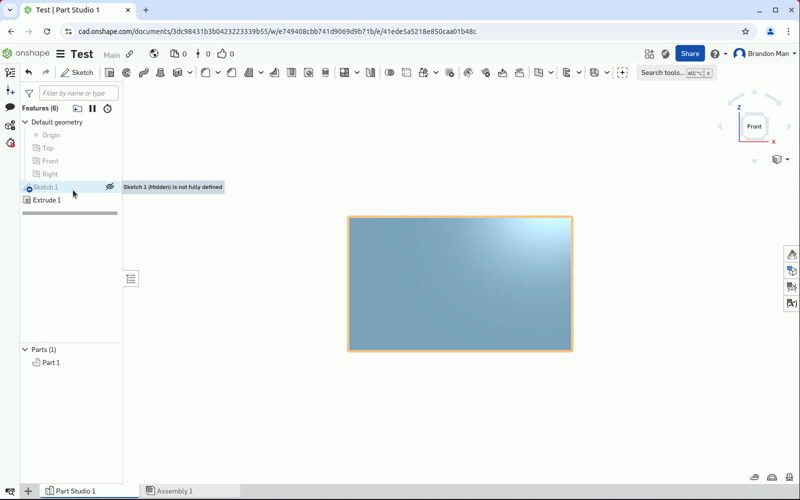
click(73, 189)
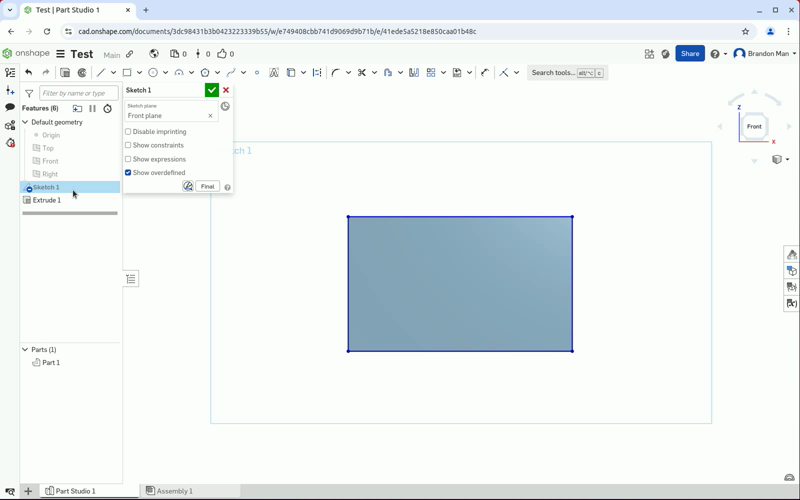
mouse_move(229, 92)
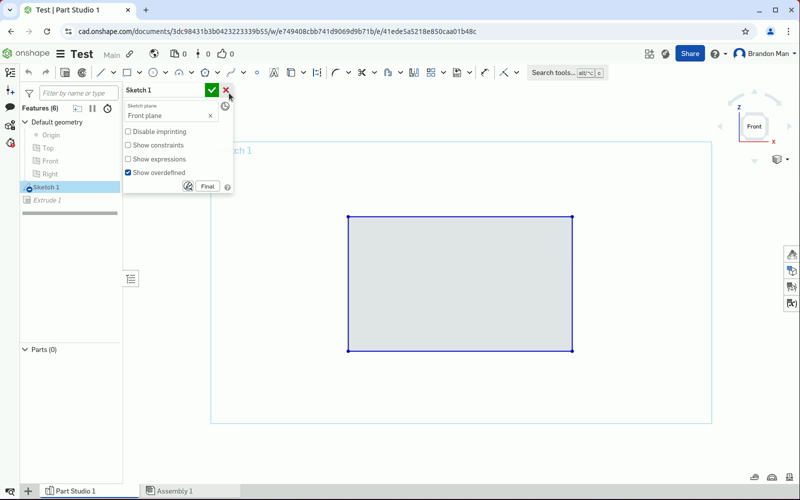
click(229, 92)
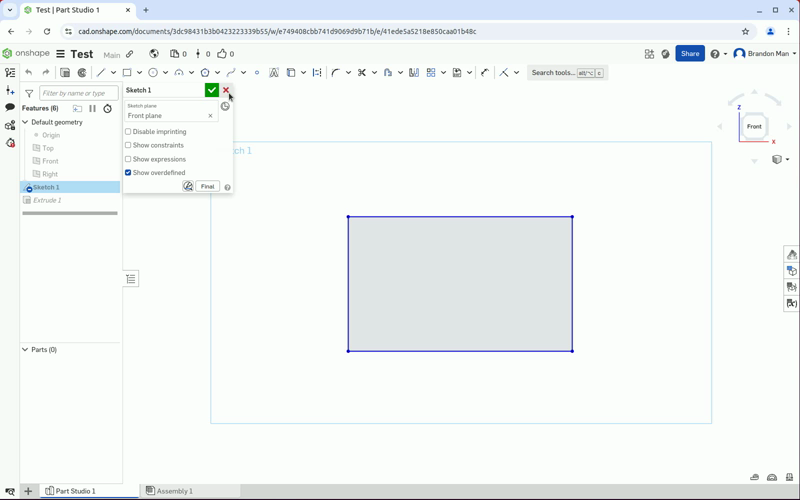
key(shift+s)
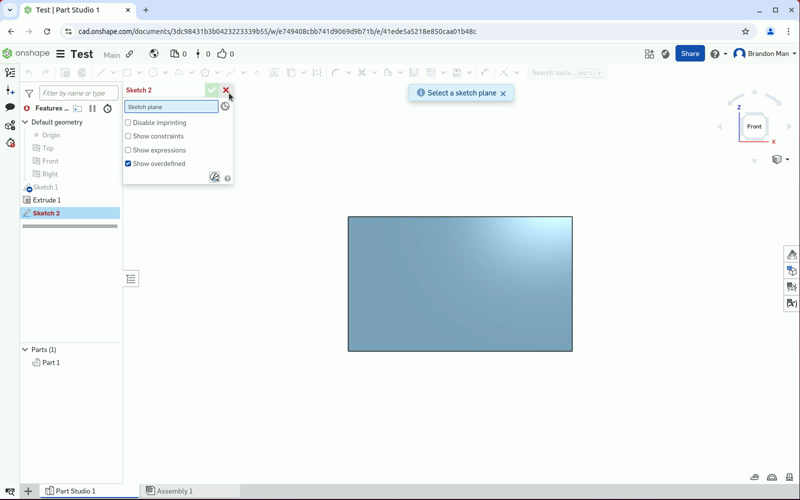
mouse_move(73, 163)
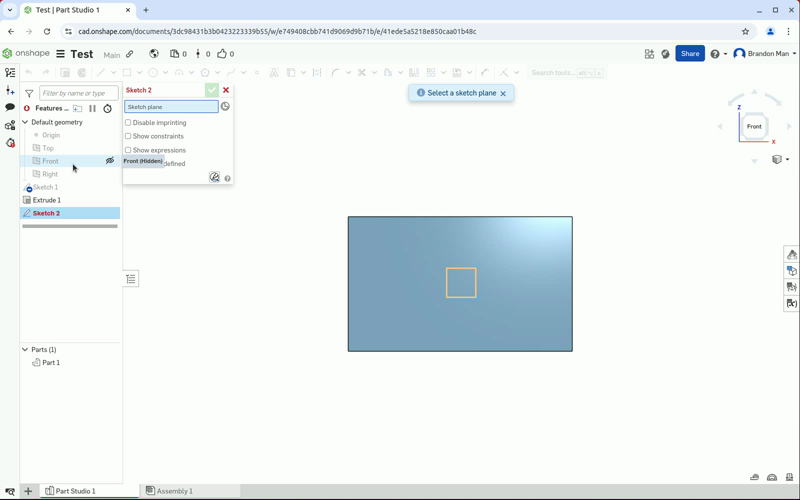
click(73, 163)
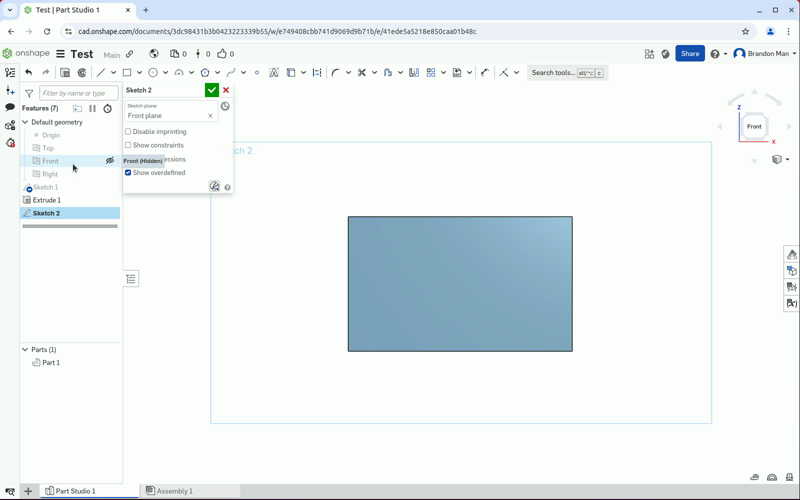
mouse_move(73, 352)
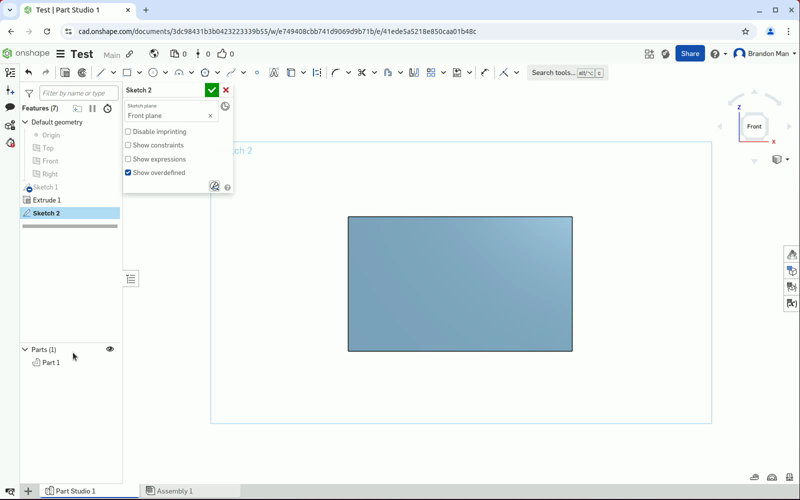
key(y)
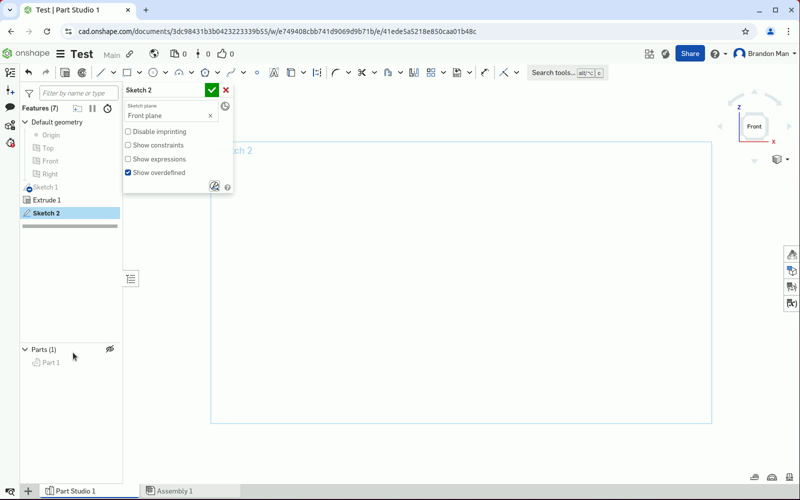
key(l)
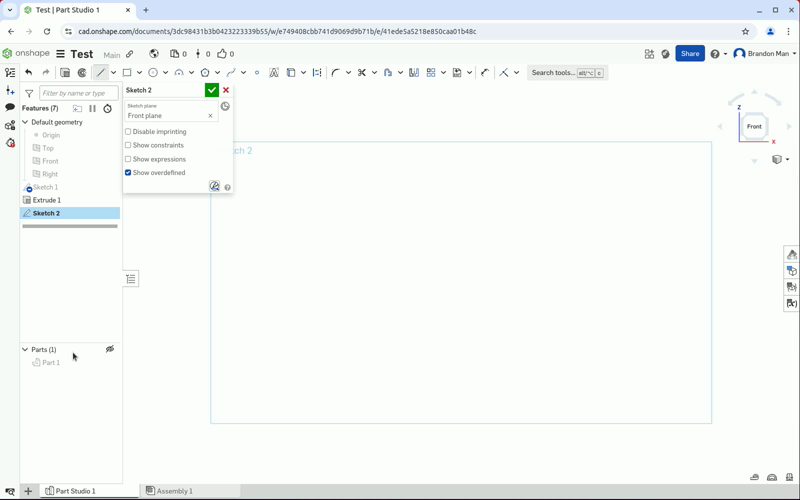
key_down(shift)
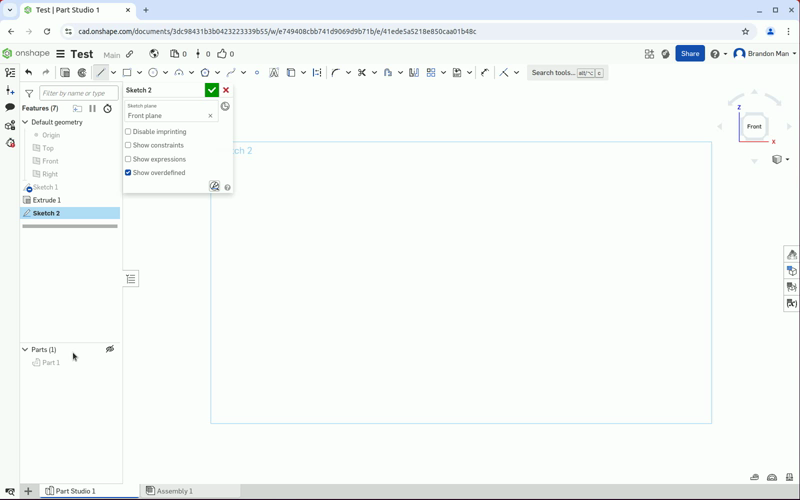
mouse_move(351, 347)
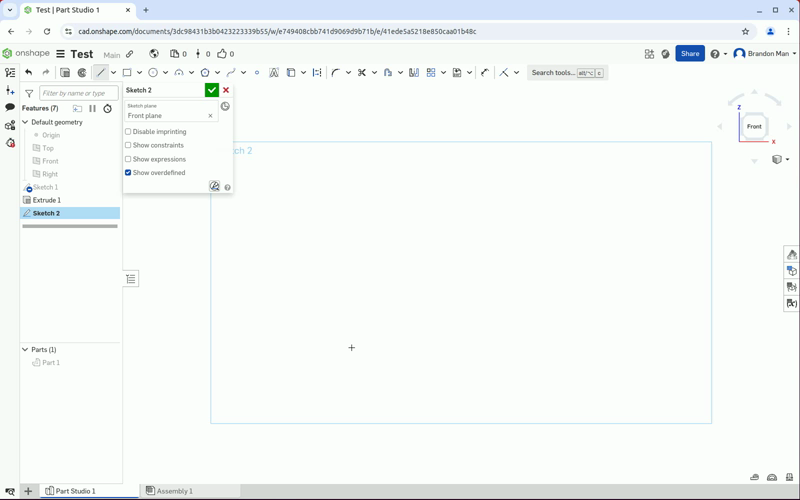
click(351, 347)
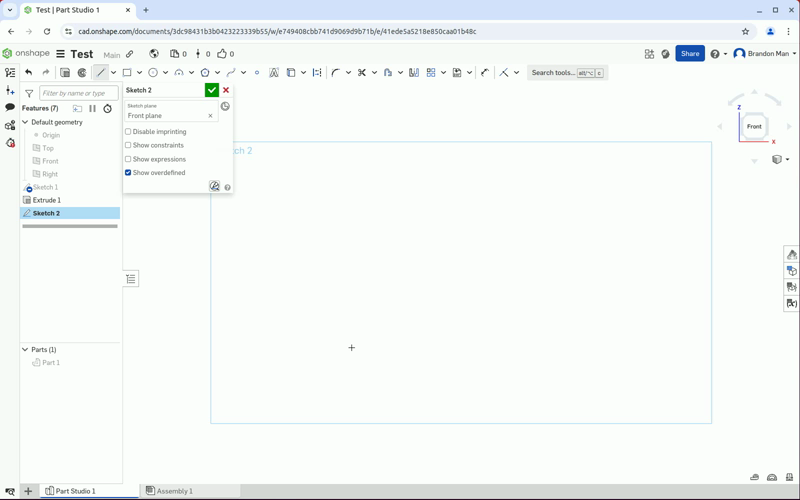
key_up(shift)
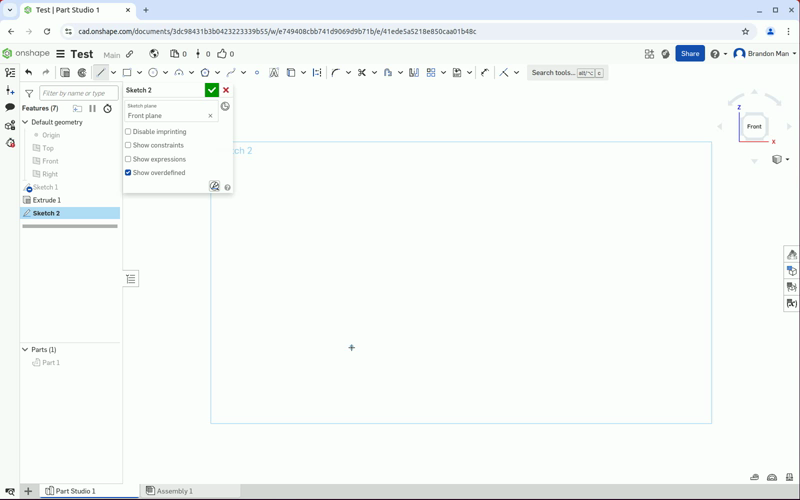
key_down(shift)
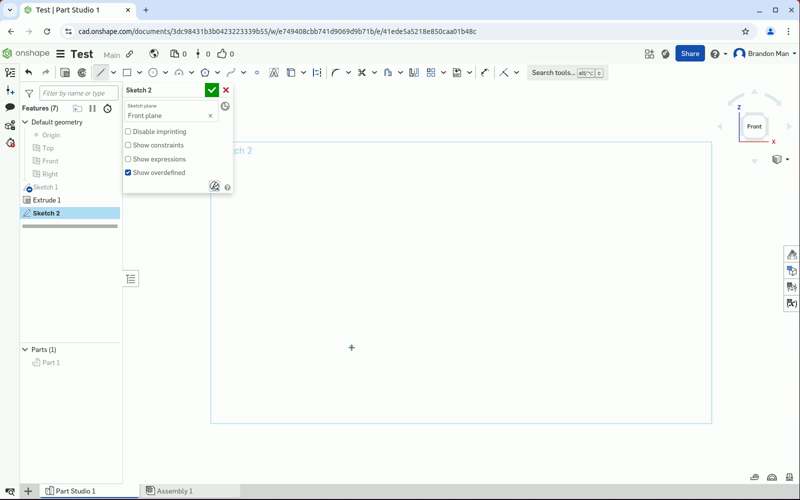
mouse_move(568, 347)
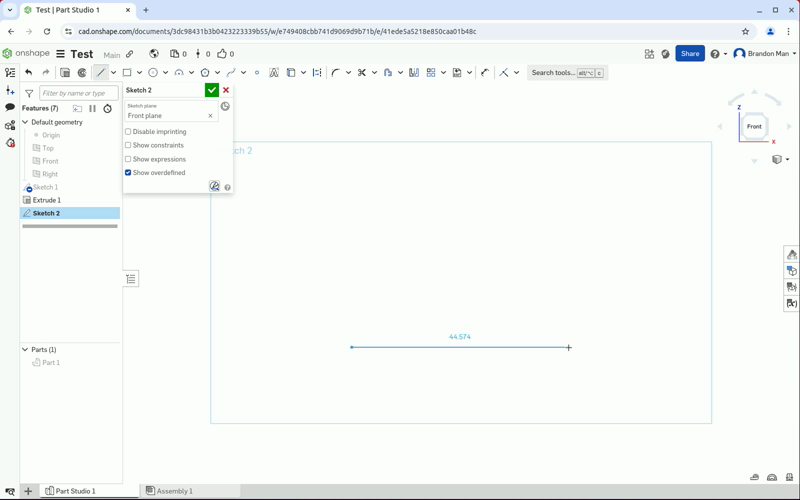
click(568, 347)
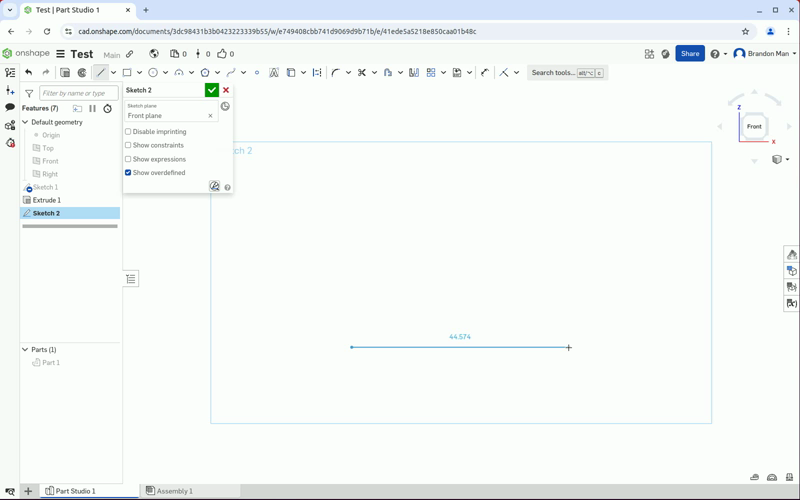
key_up(shift)
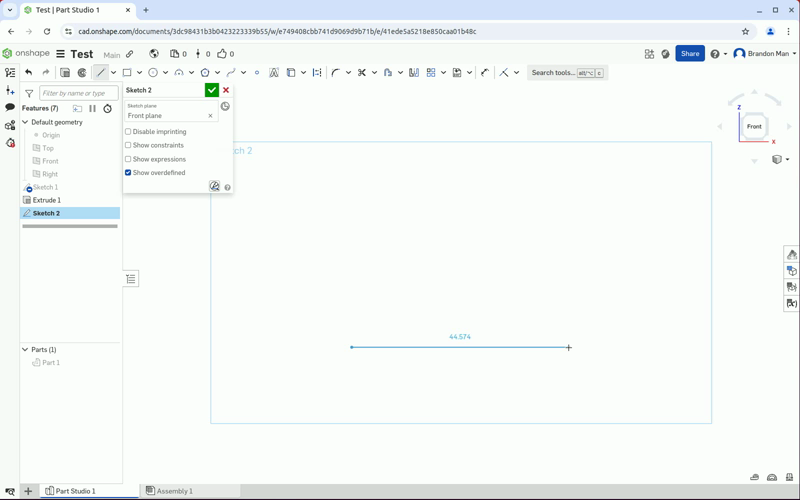
key_down(shift)
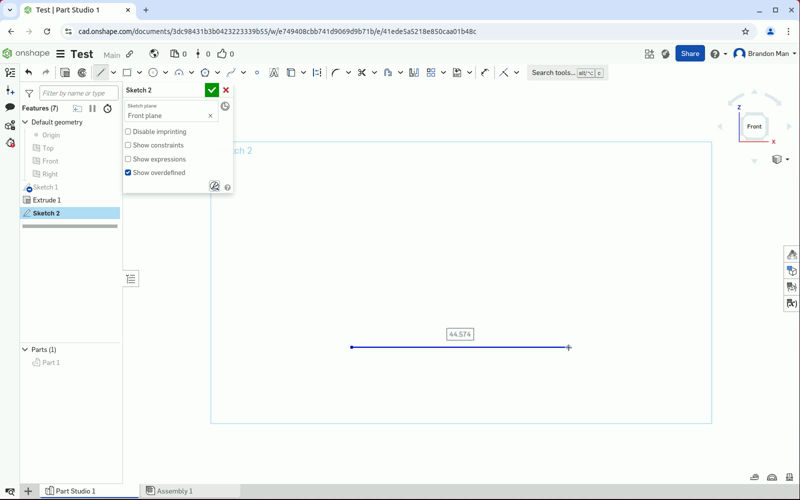
mouse_move(568, 219)
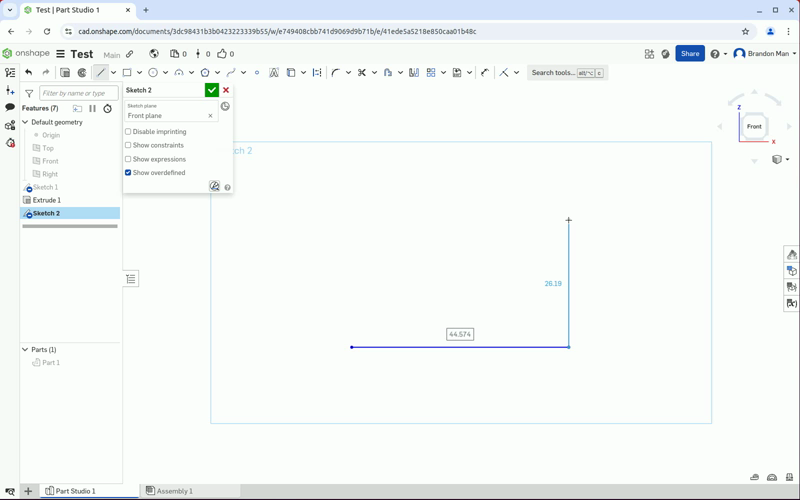
click(568, 219)
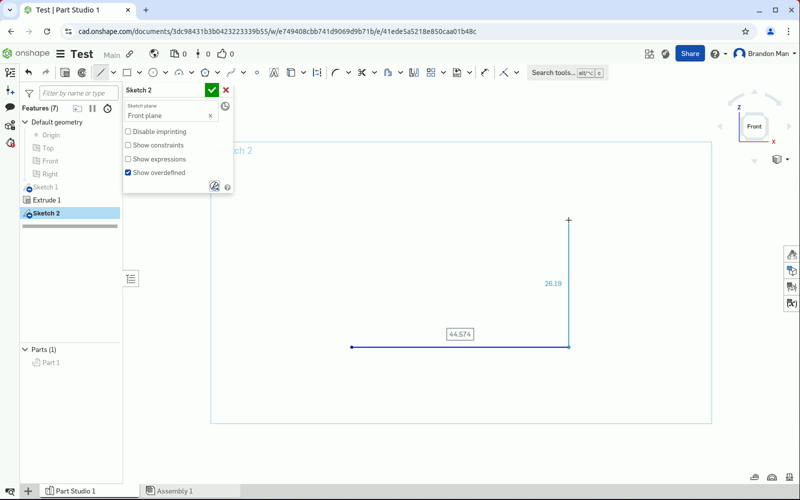
key_up(shift)
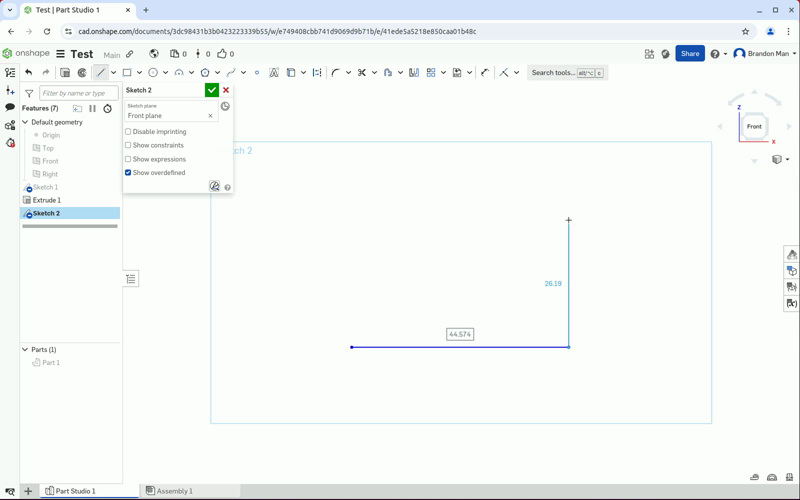
key_down(shift)
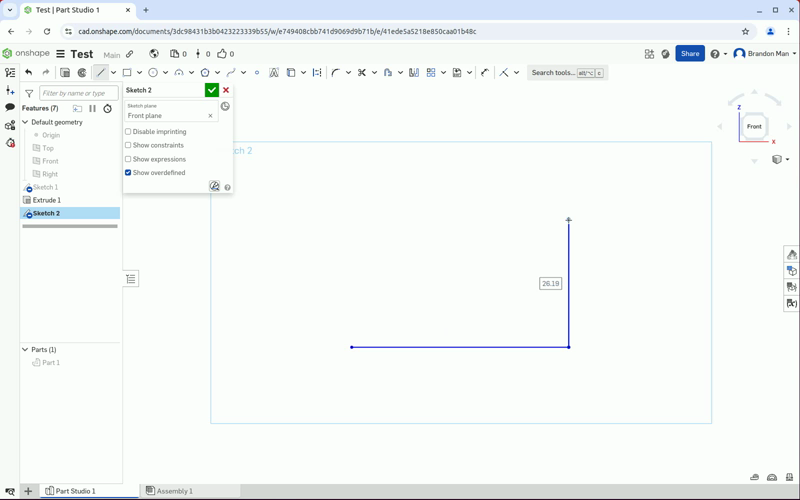
mouse_move(351, 219)
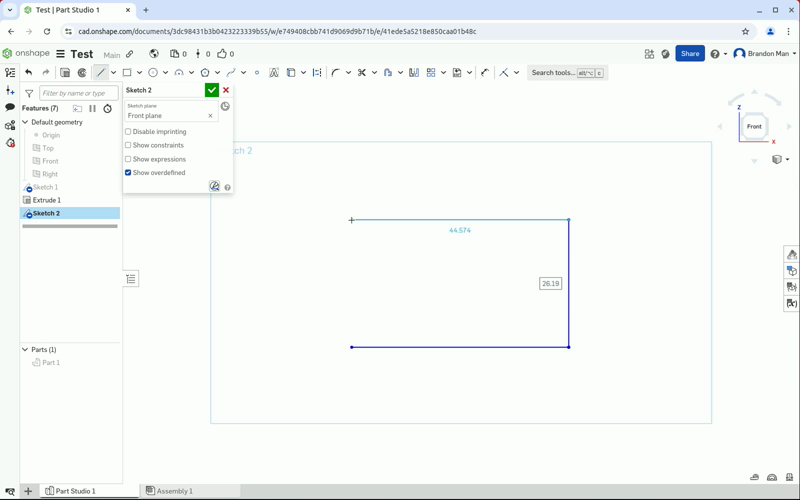
click(351, 219)
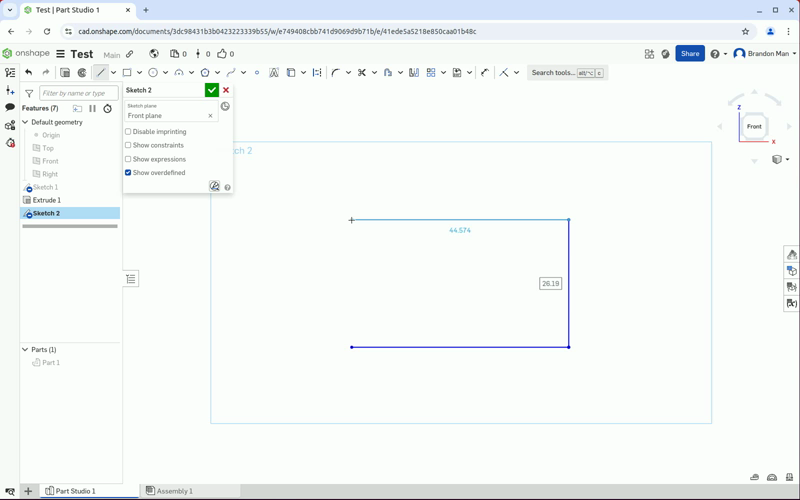
key_up(shift)
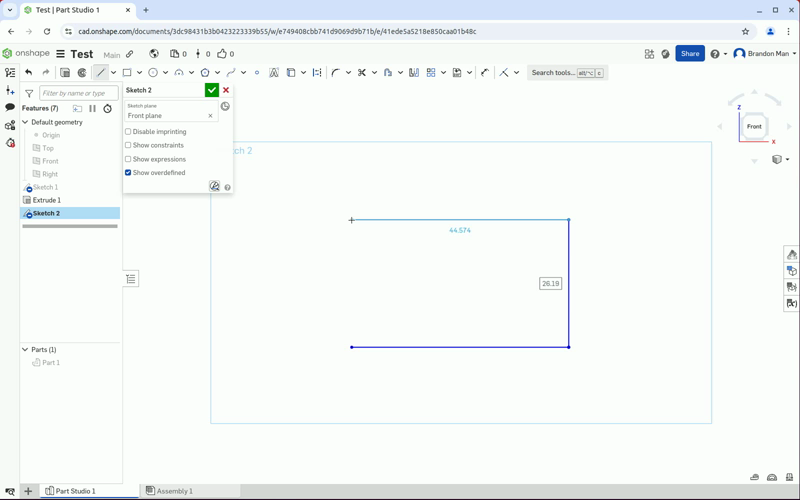
key_down(shift)
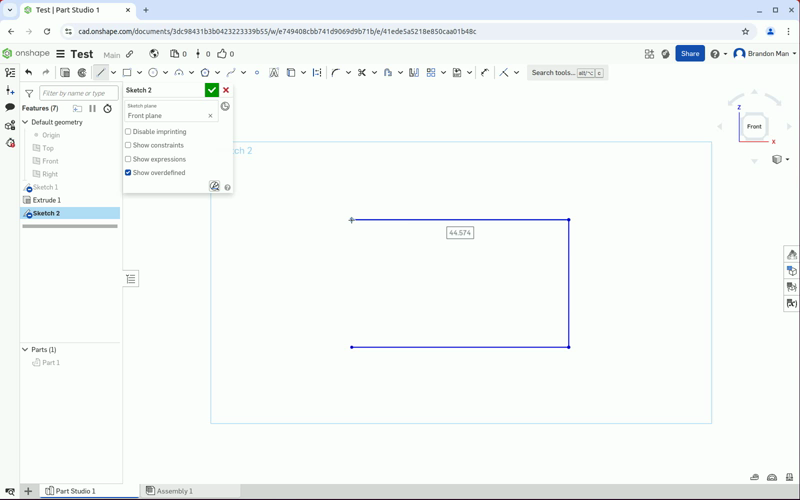
mouse_move(351, 347)
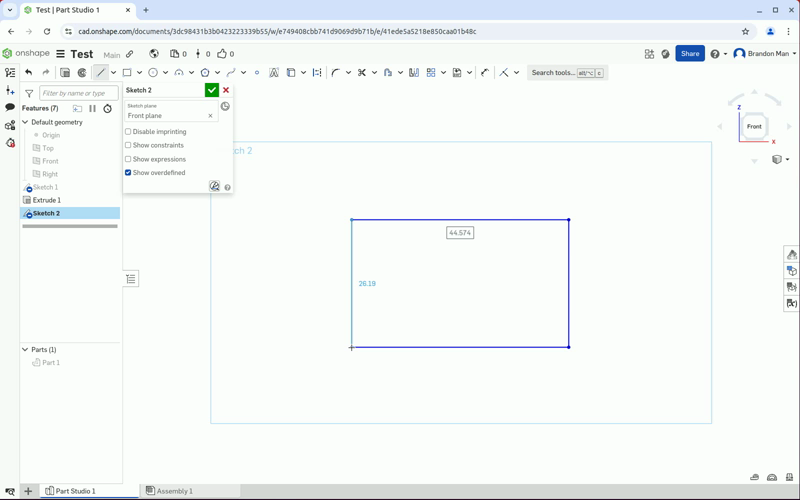
key_up(shift)
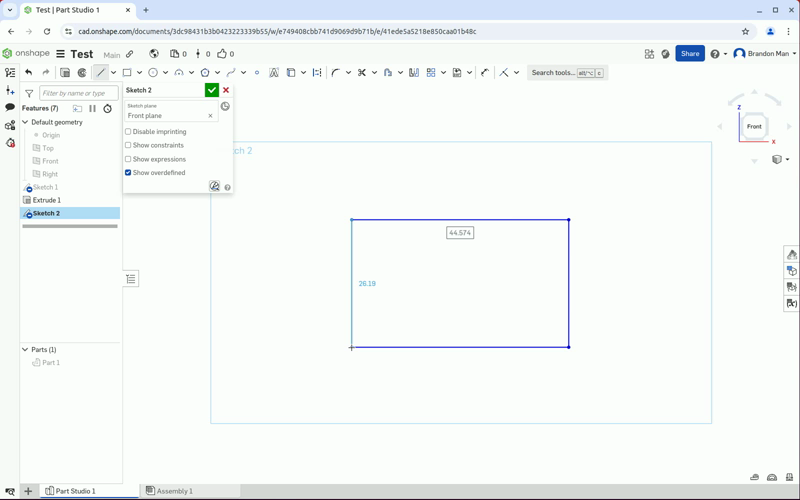
click(351, 347)
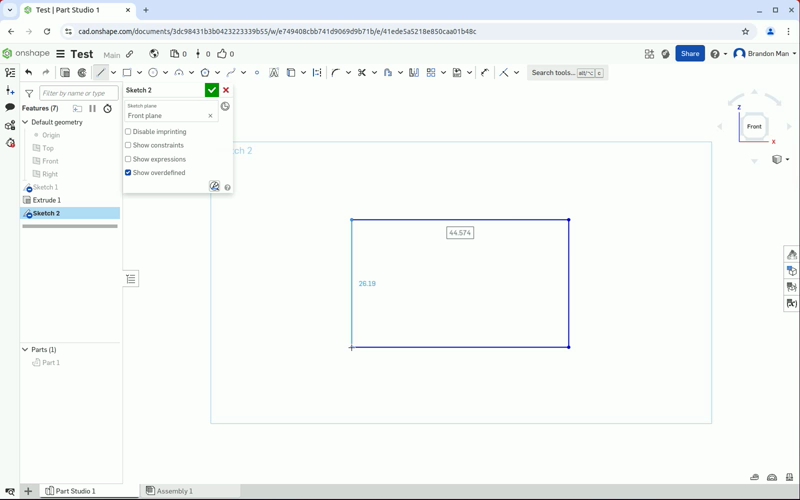
key(esc)
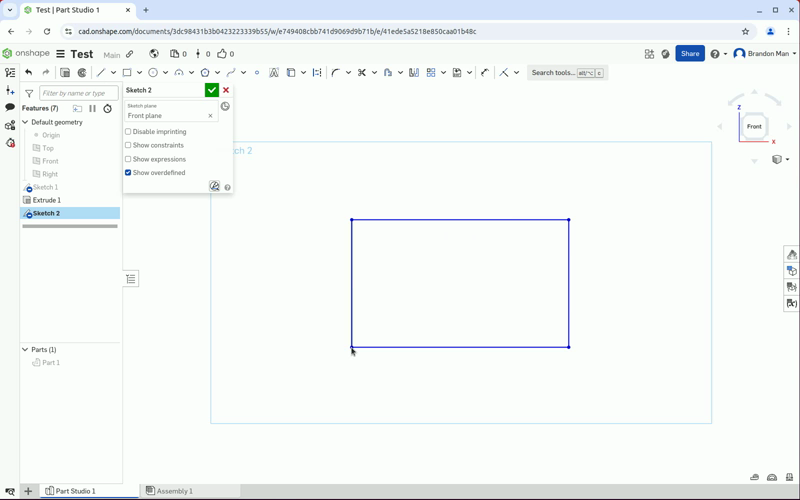
mouse_move(383, 309)
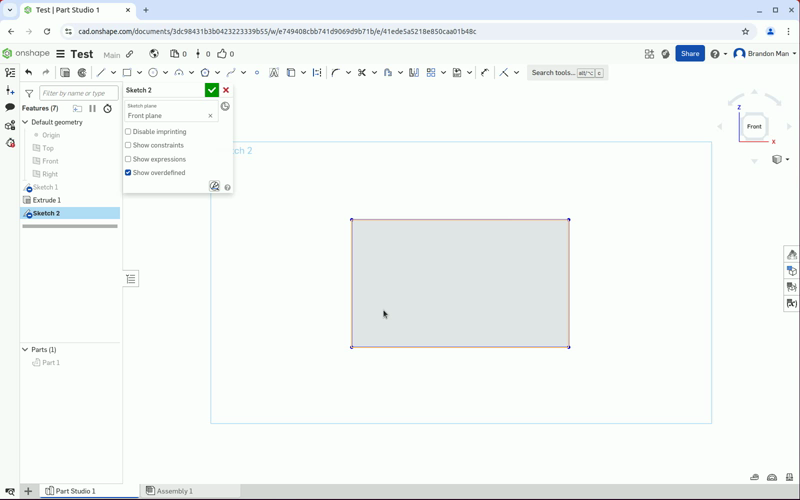
click(383, 309)
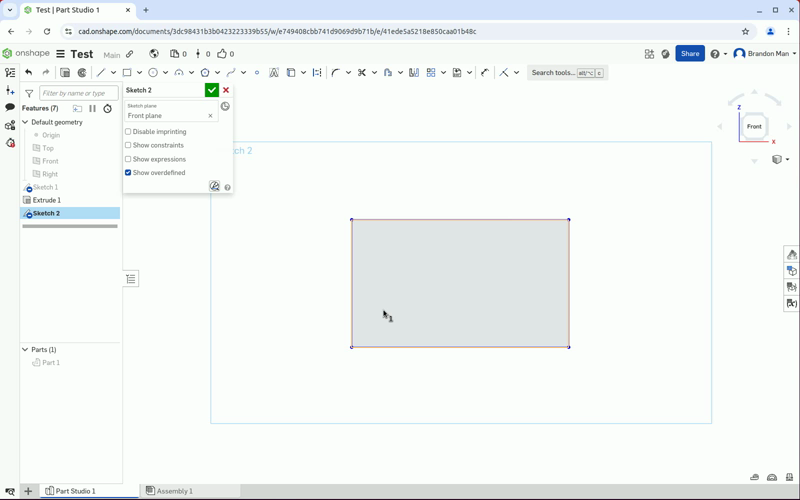
mouse_move(73, 352)
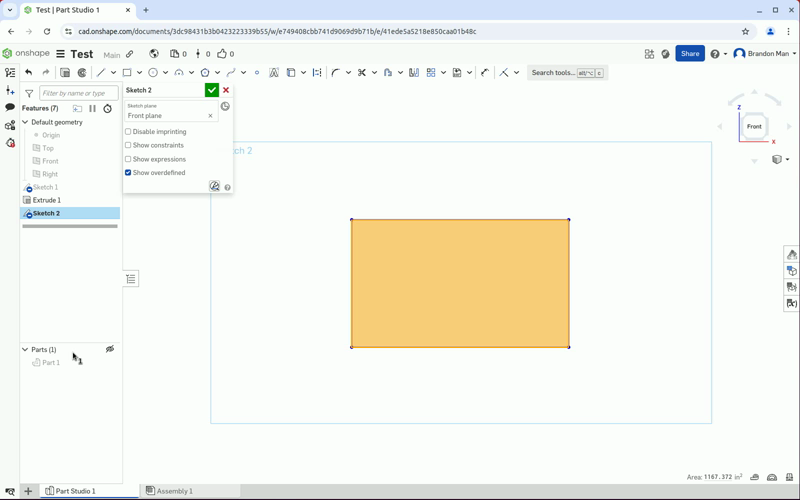
key(shift+y)
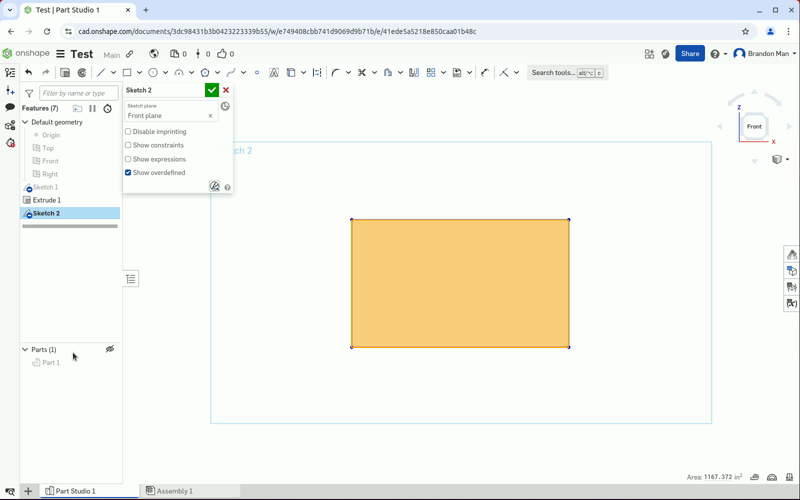
key(shift+e)
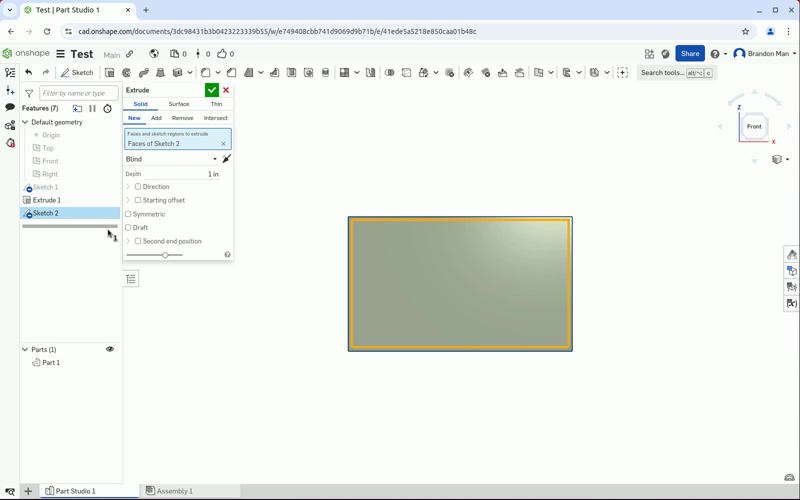
mouse_move(143, 106)
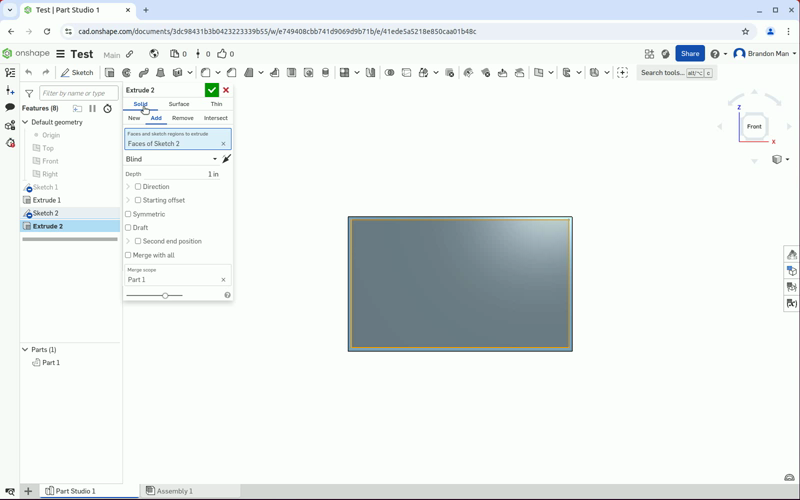
click(143, 106)
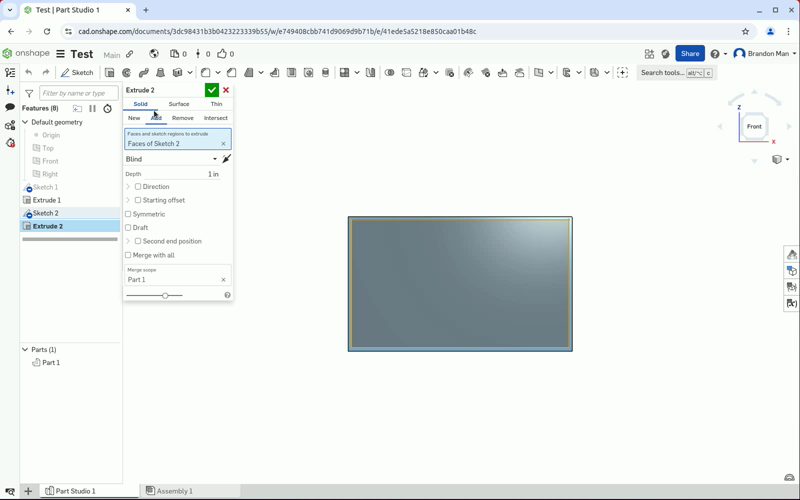
mouse_move(186, 120)
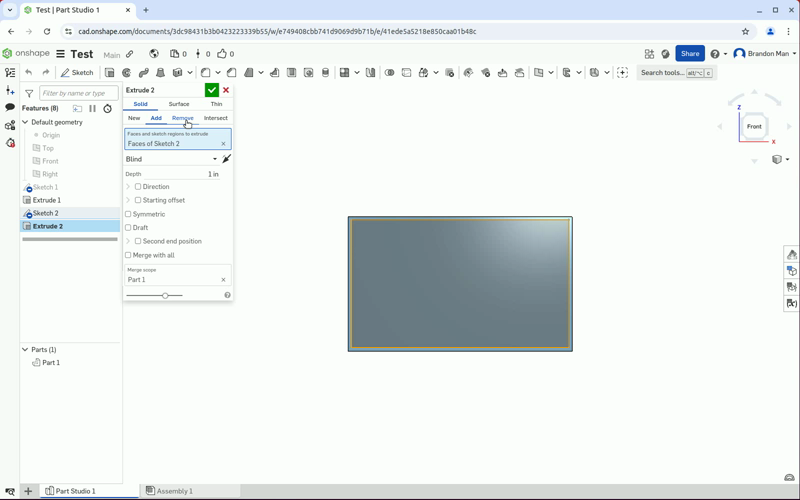
click(186, 120)
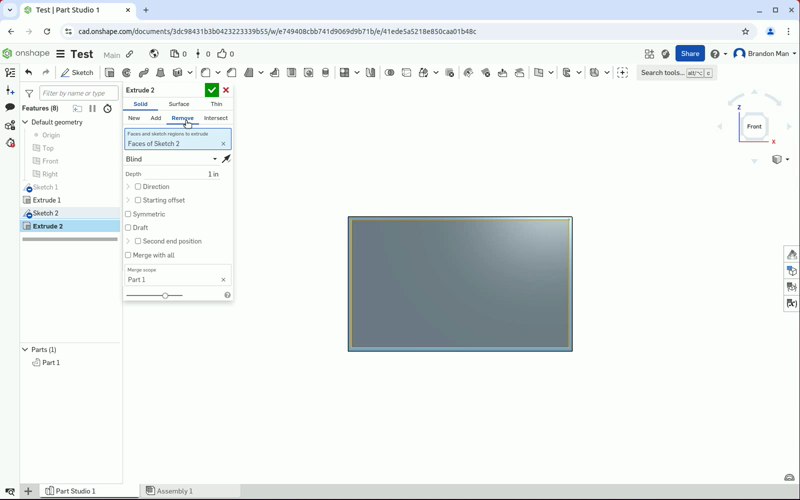
key(tab, 4)
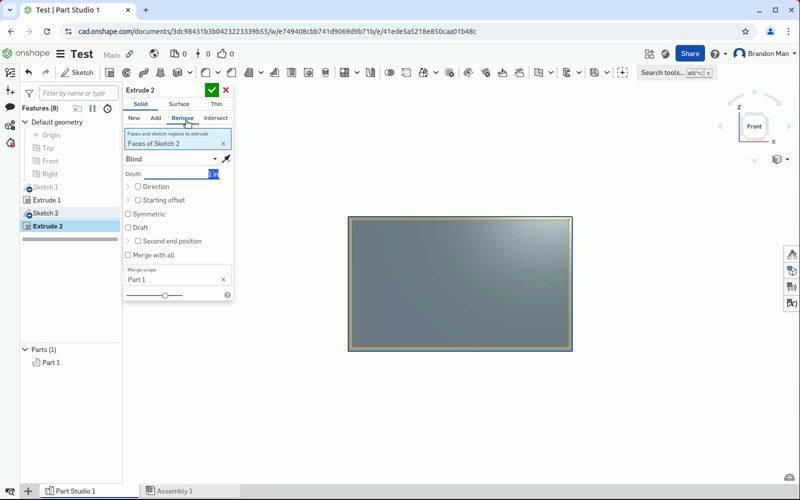
text(0.241)
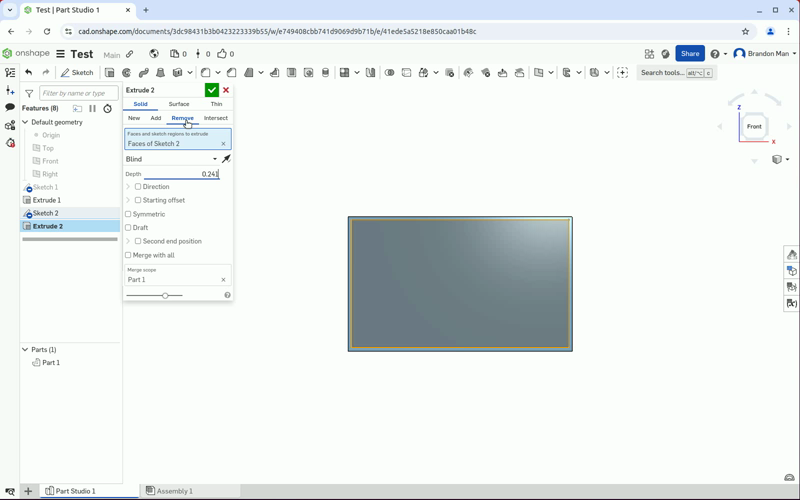
key(tab, 6)
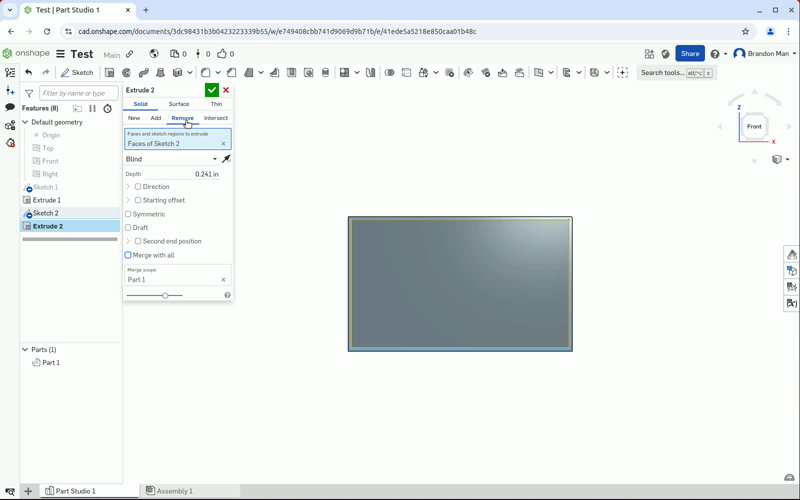
key(space)
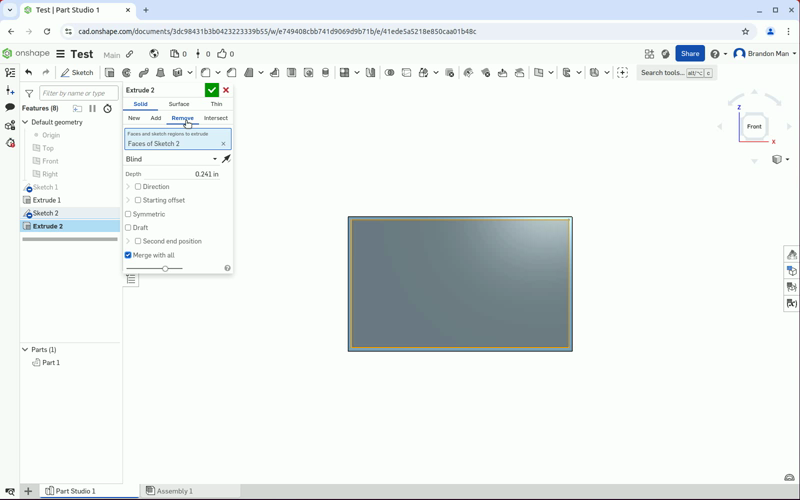
key(enter)
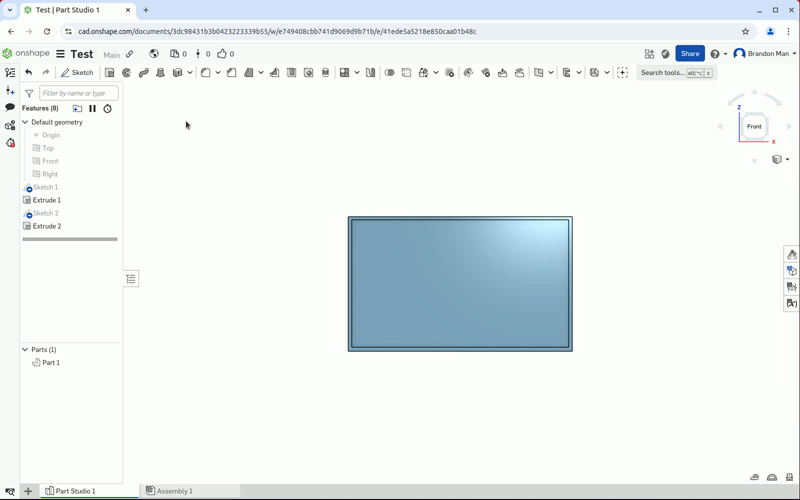
key(shift+h)
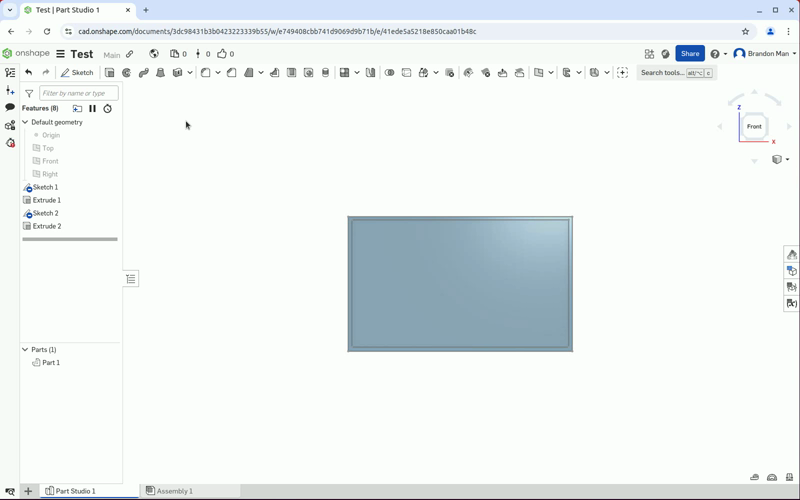
key(shift+h)
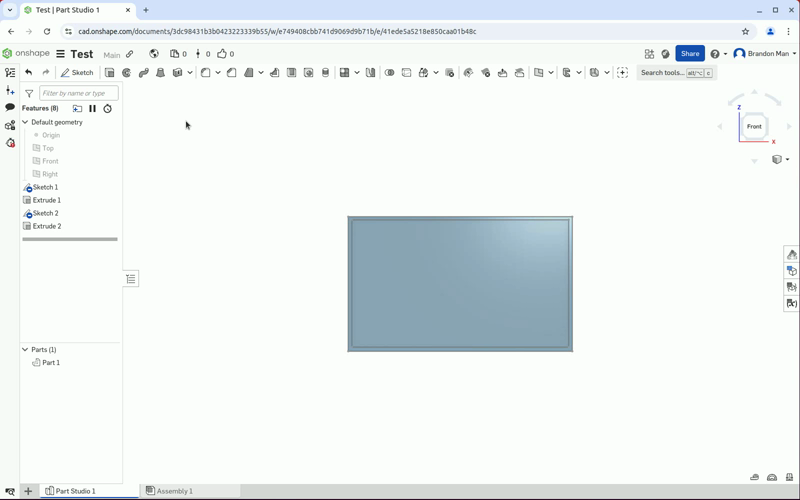
key(shift+7)
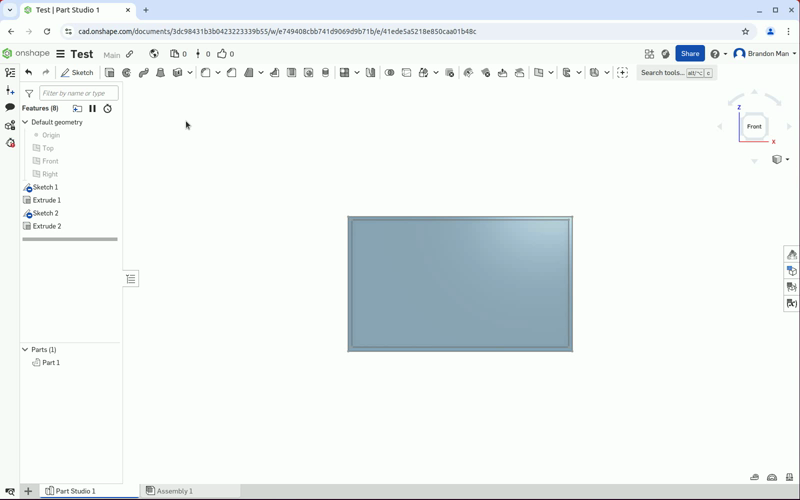
key(left, 2)
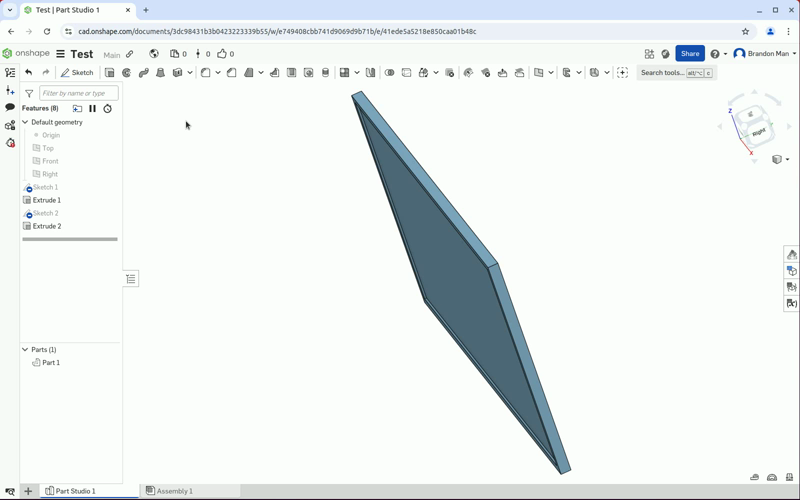
key(down, 2)
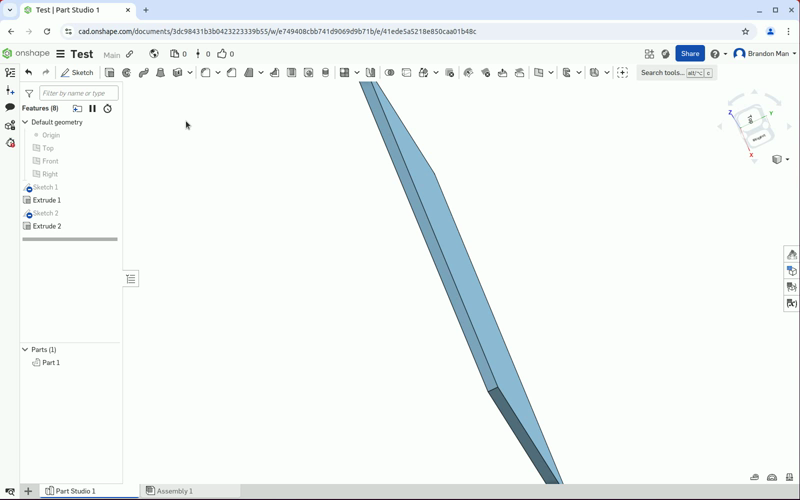
key(up, 2)
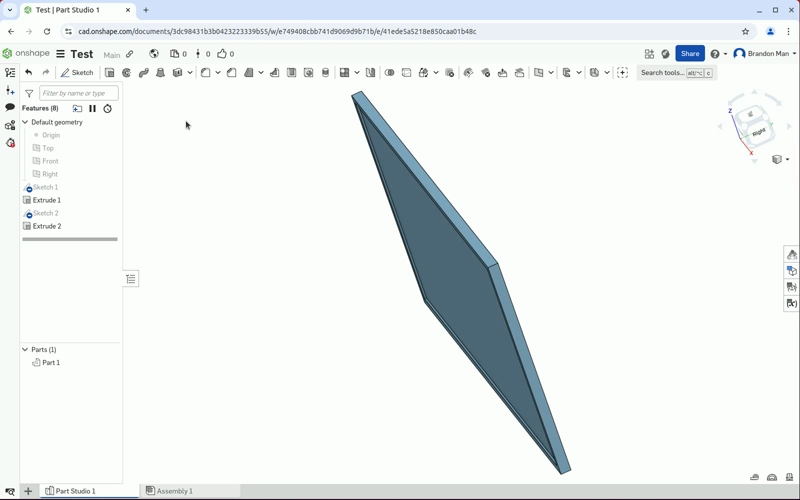
key(right, 2)
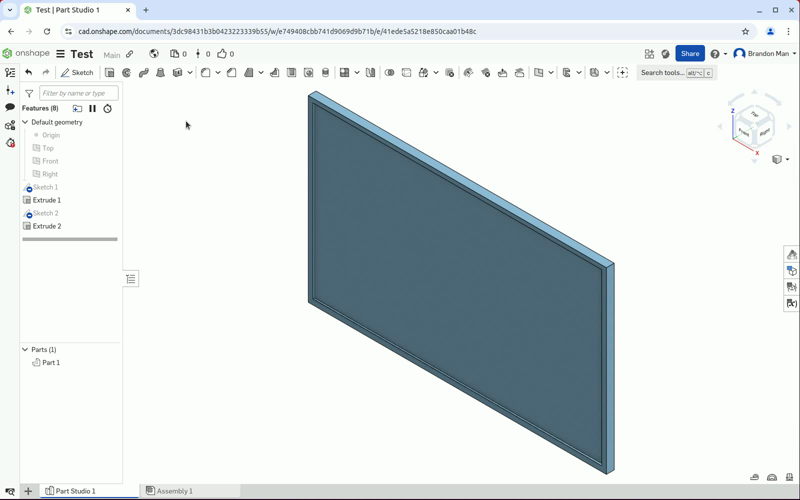
mouse_move(73, 189)
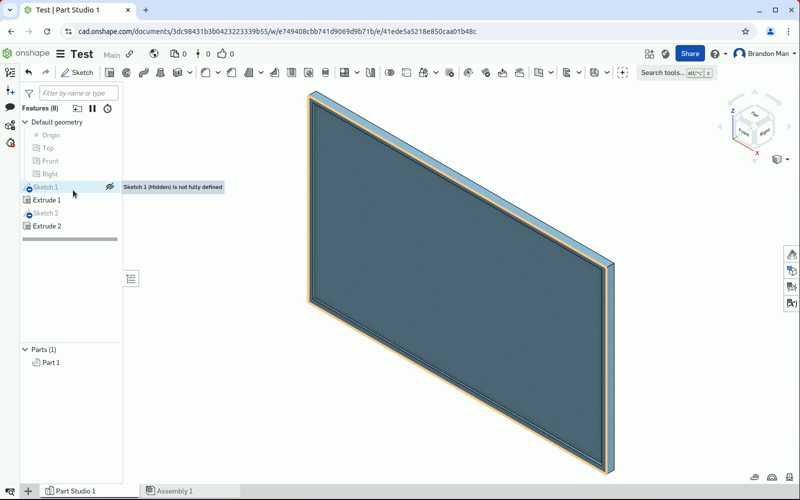
click(73, 189)